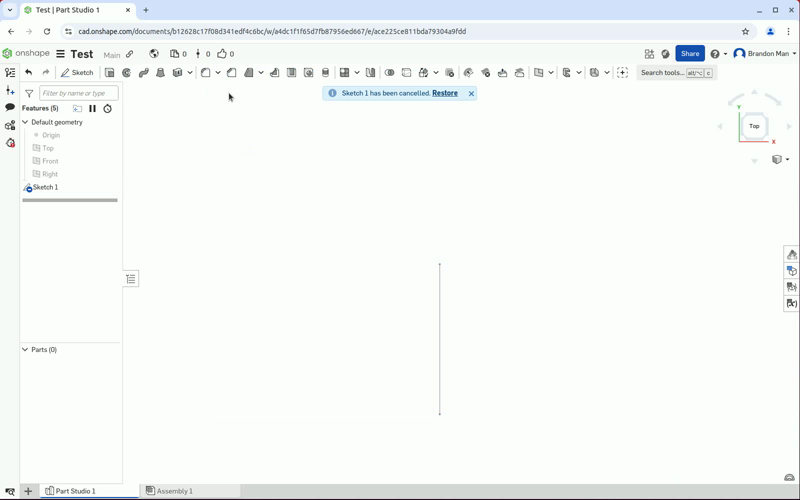
key(shift+h)
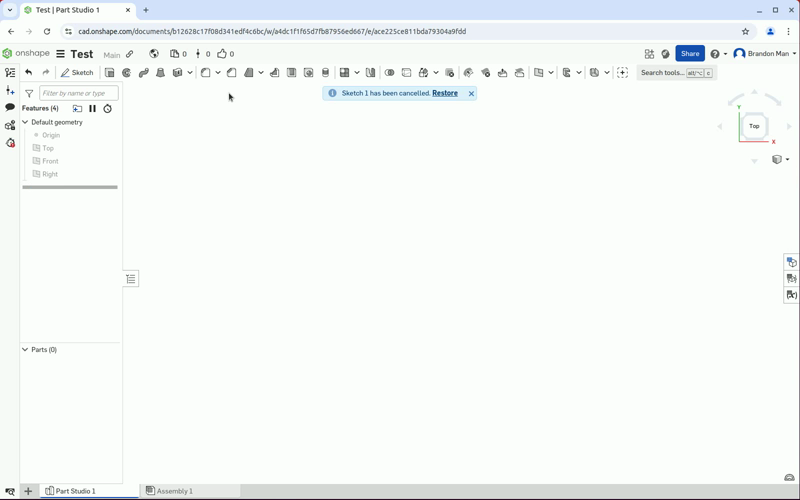
mouse_move(73, 352)
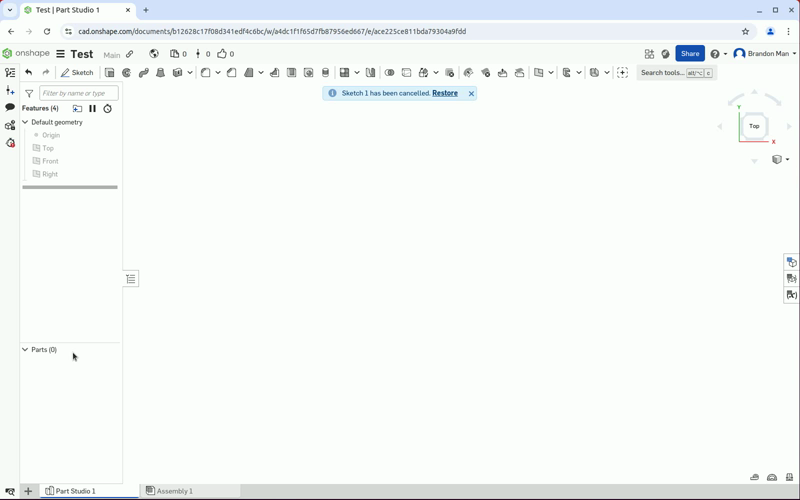
key(y)
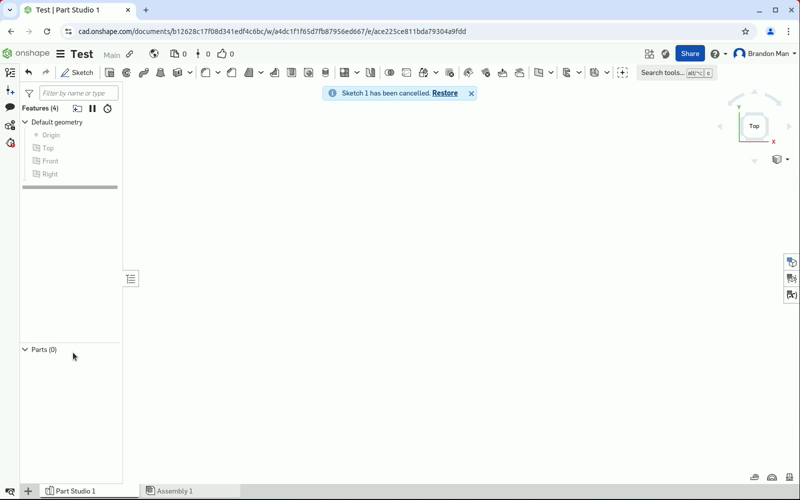
key(shift+p)
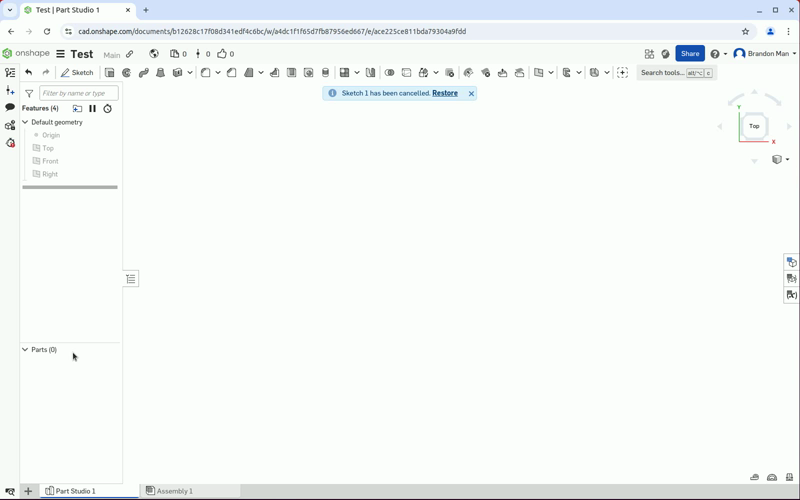
key(space)
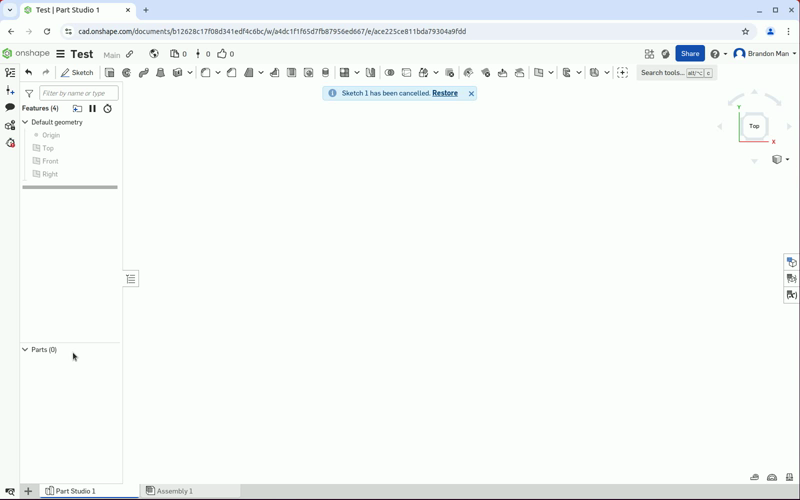
key_down(shift)
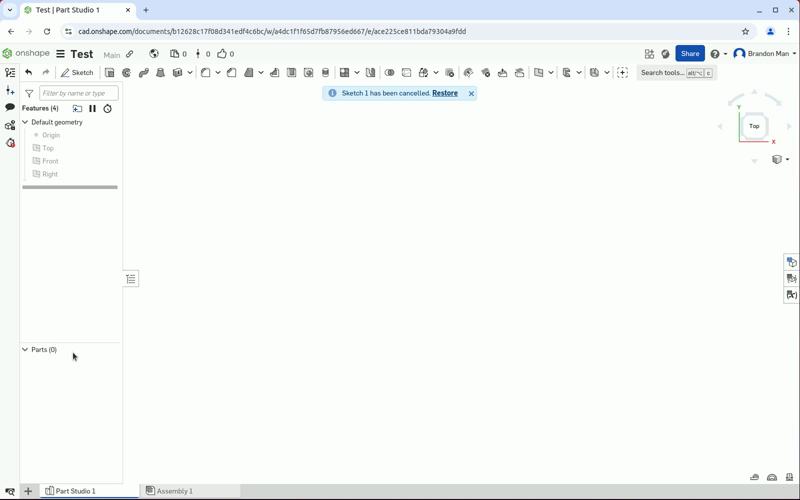
key(up)
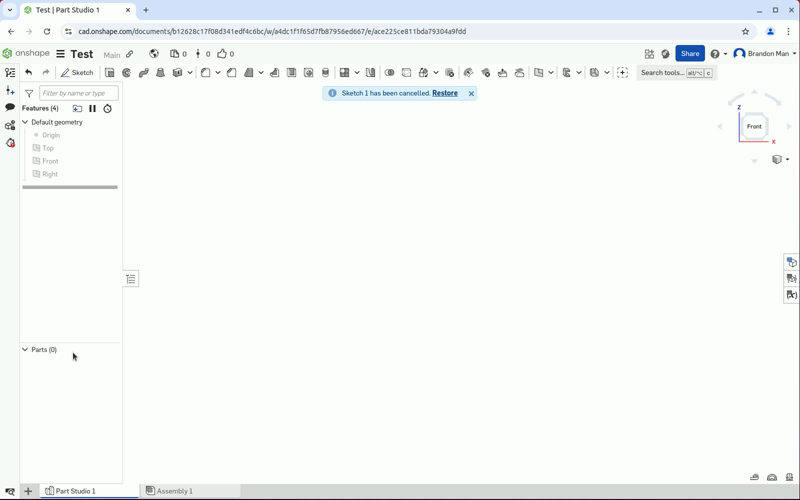
key_up(shift)
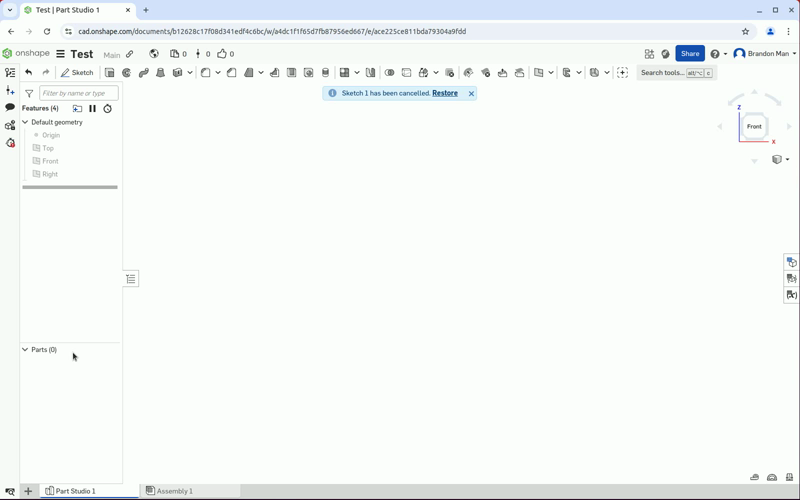
mouse_move(73, 352)
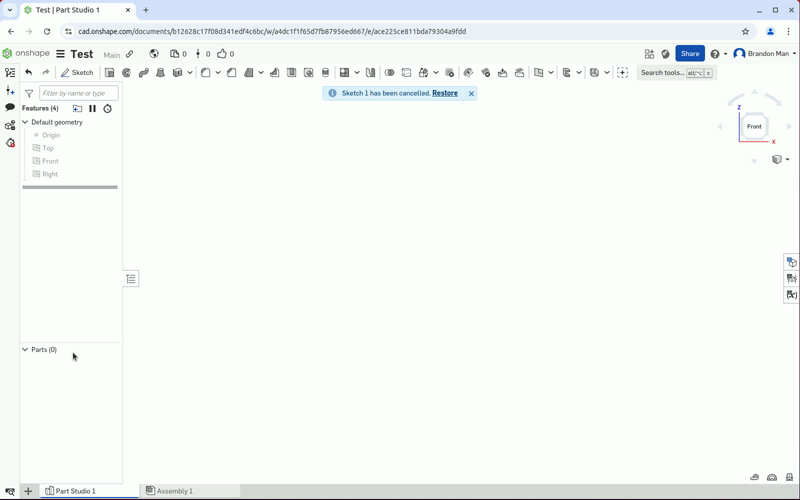
key(shift+y)
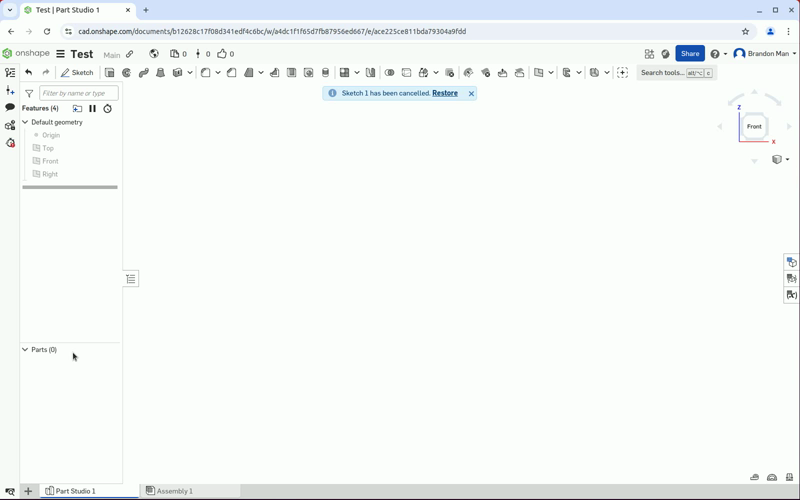
key(shift+s)
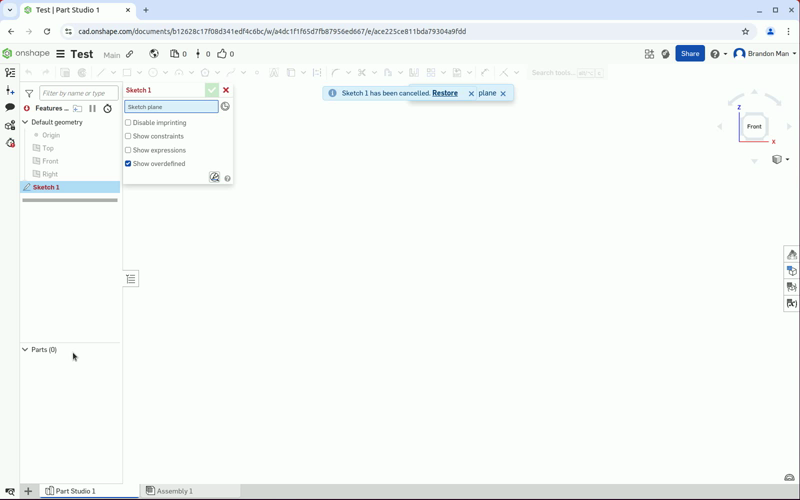
mouse_move(73, 163)
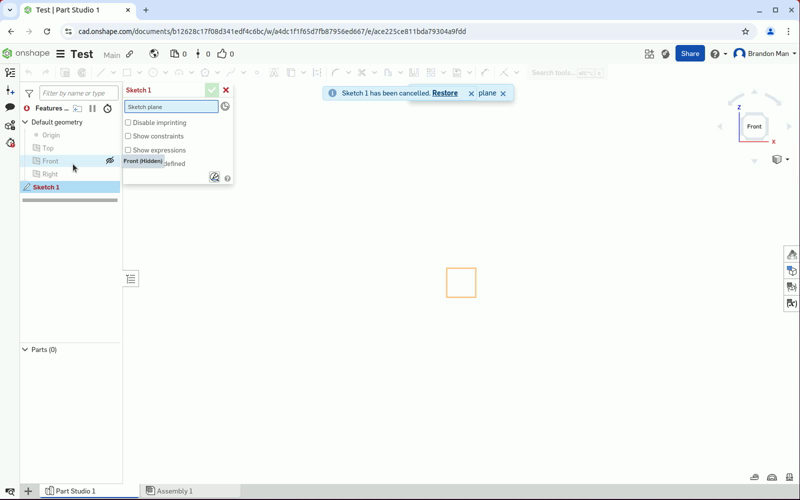
click(73, 163)
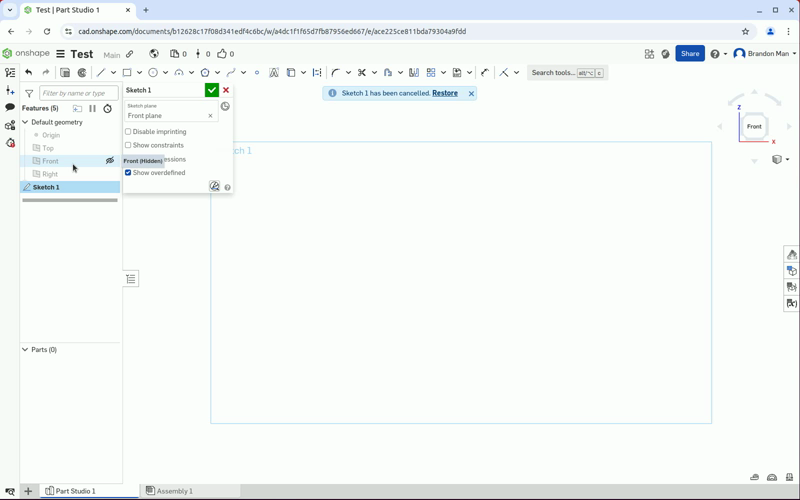
mouse_move(73, 352)
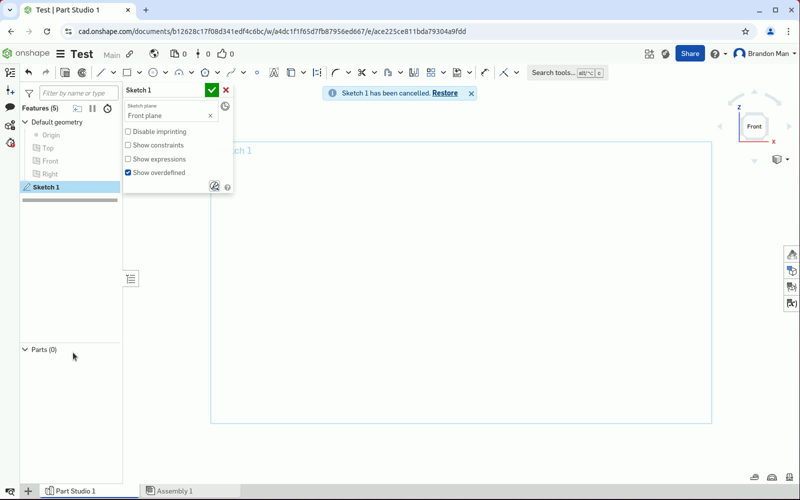
key(y)
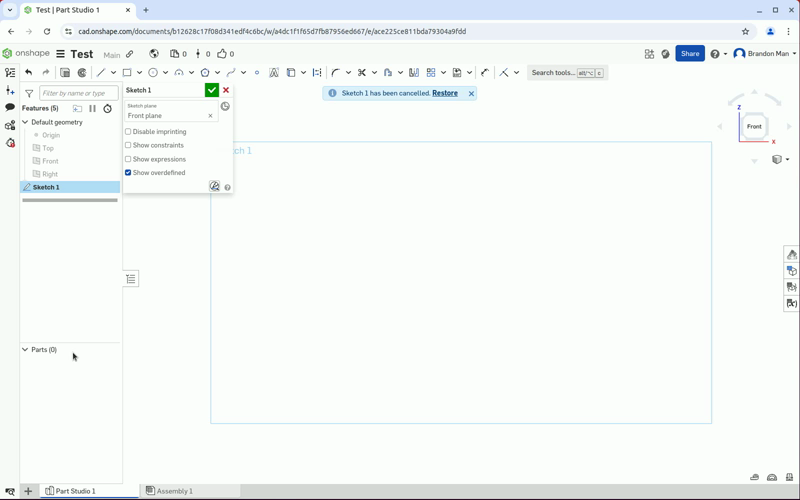
key(l)
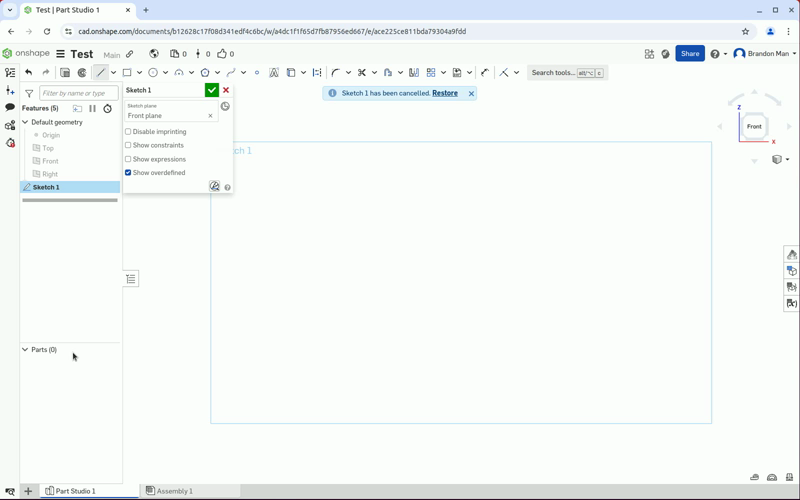
key_down(shift)
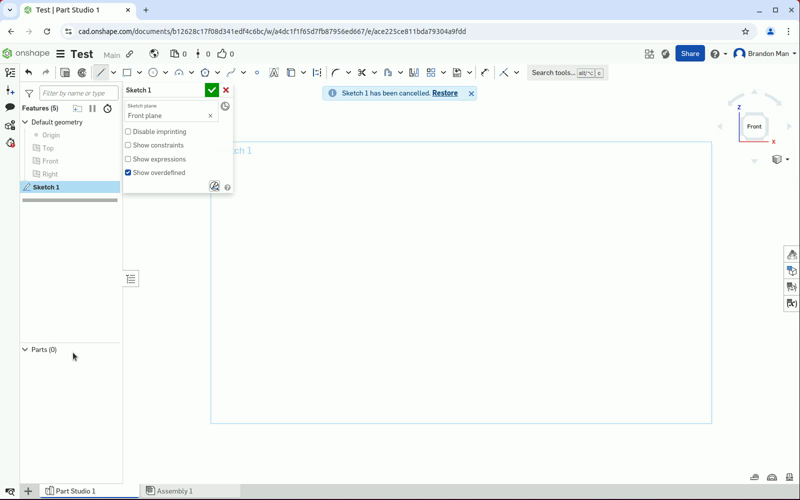
mouse_move(460, 395)
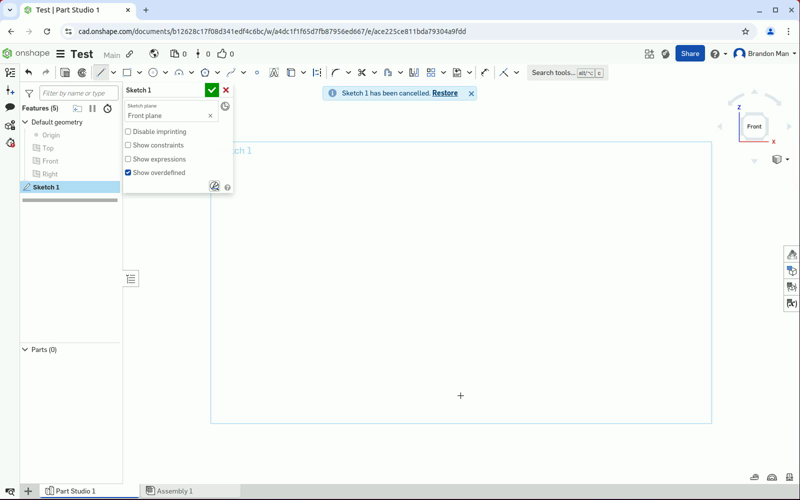
click(460, 395)
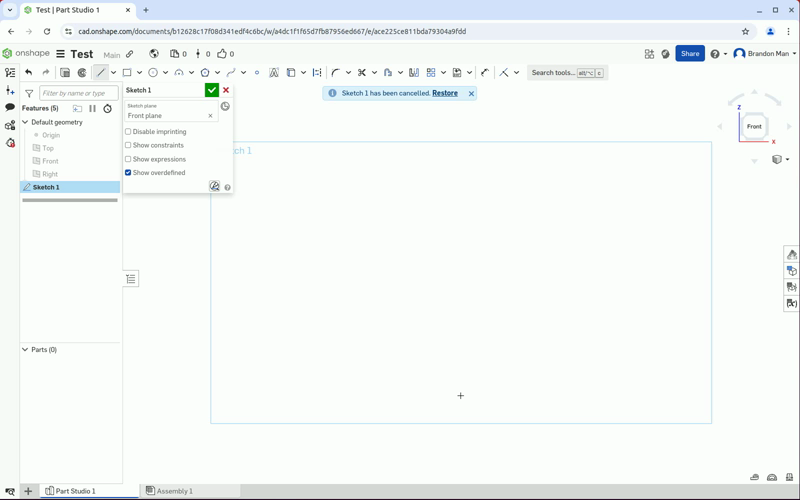
key_up(shift)
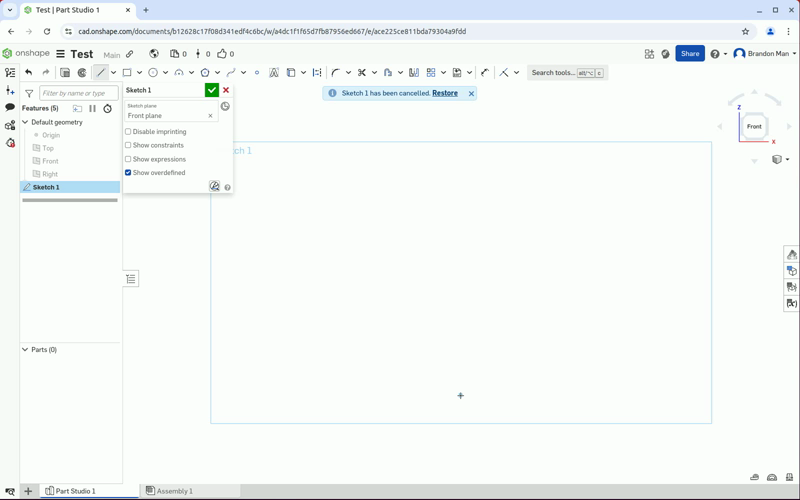
key_down(shift)
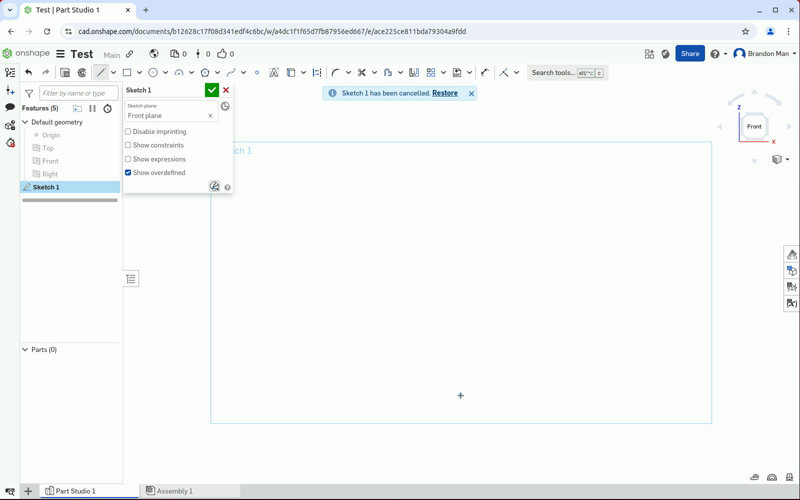
mouse_move(573, 395)
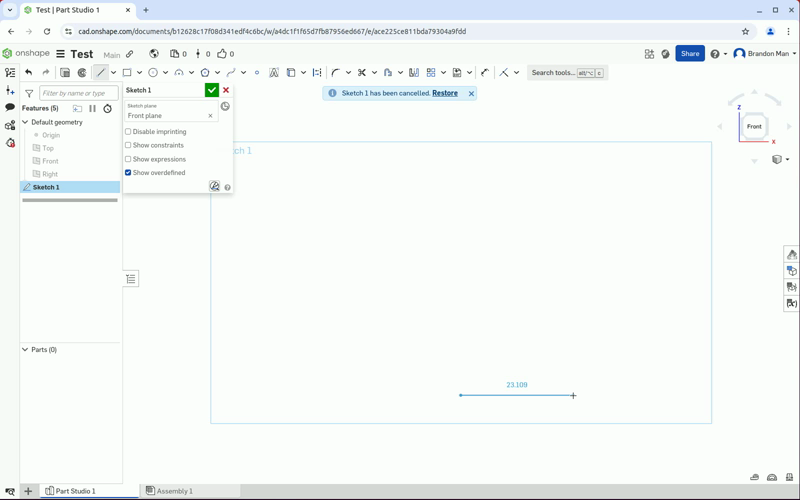
click(573, 395)
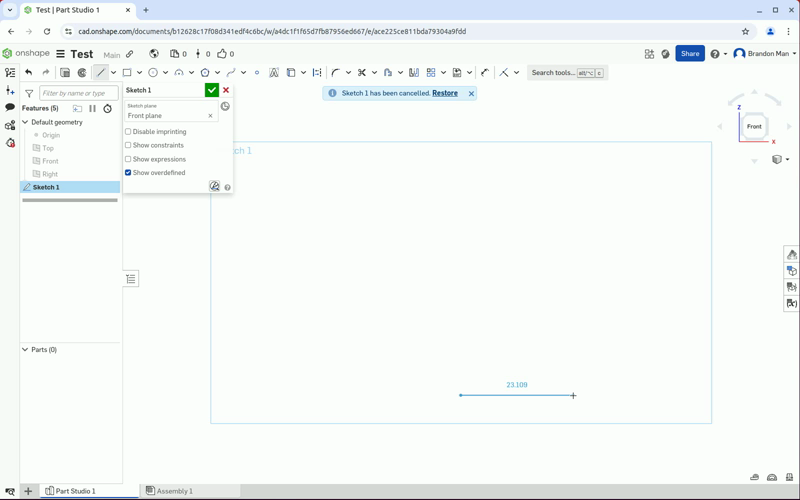
key_up(shift)
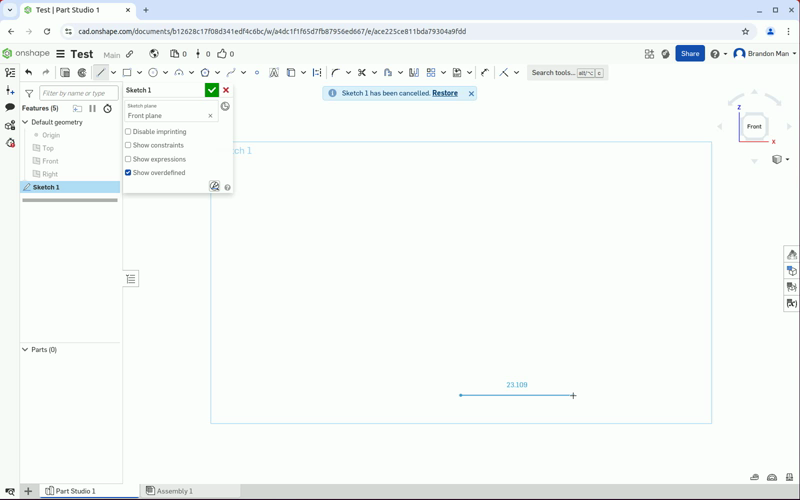
key_down(shift)
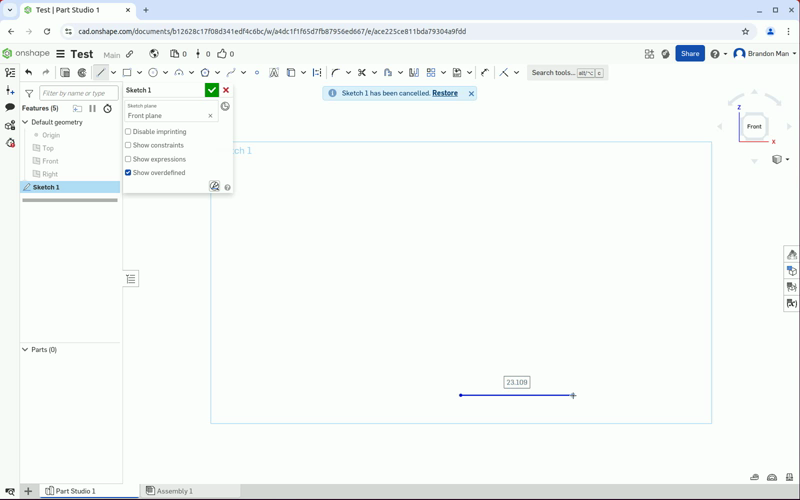
mouse_move(573, 282)
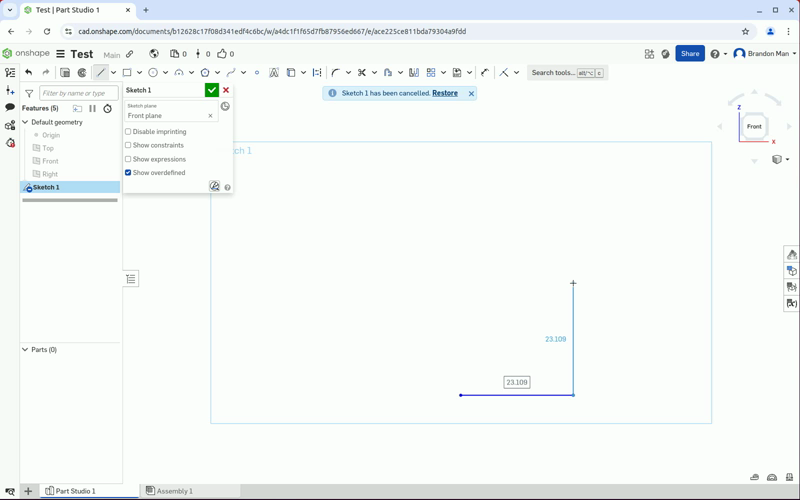
click(573, 282)
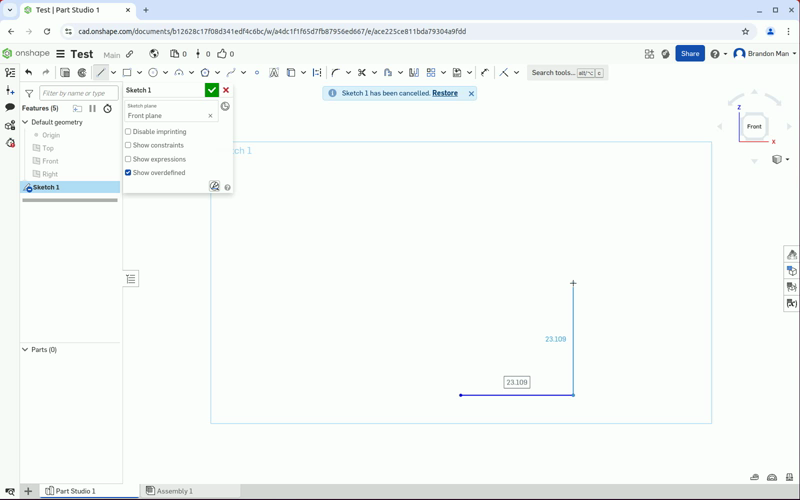
key_up(shift)
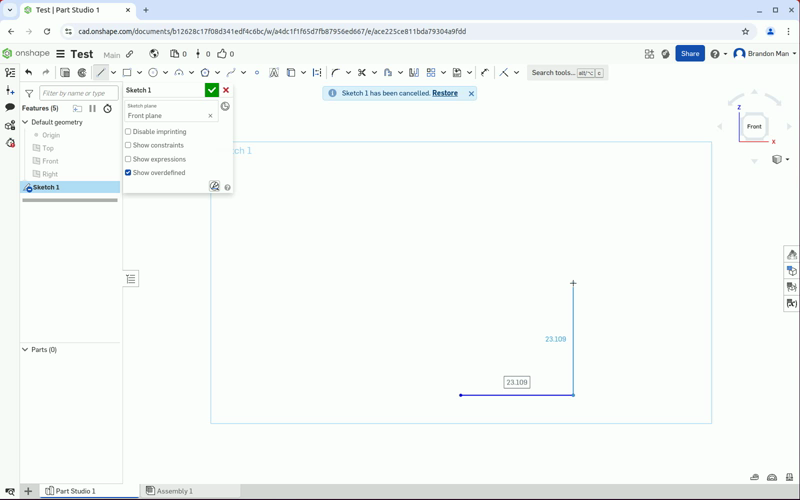
key_down(shift)
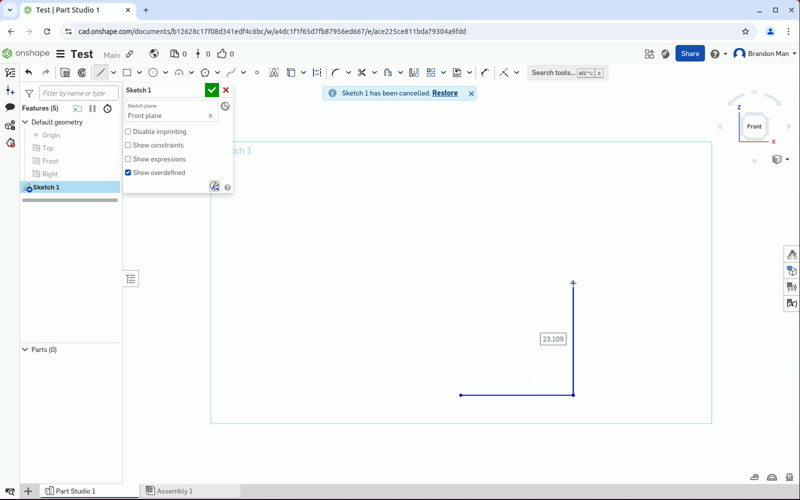
mouse_move(460, 282)
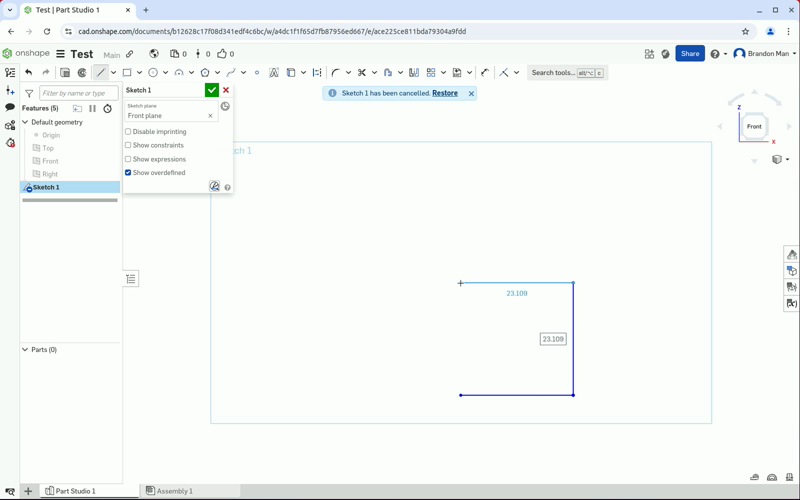
click(460, 282)
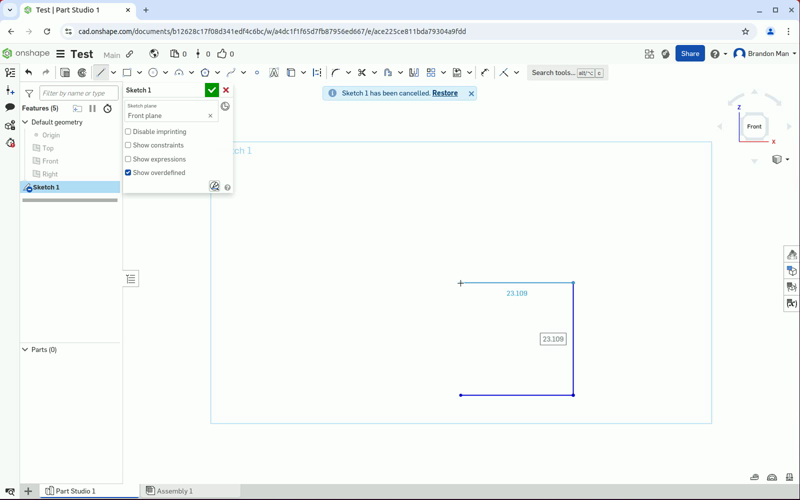
key_up(shift)
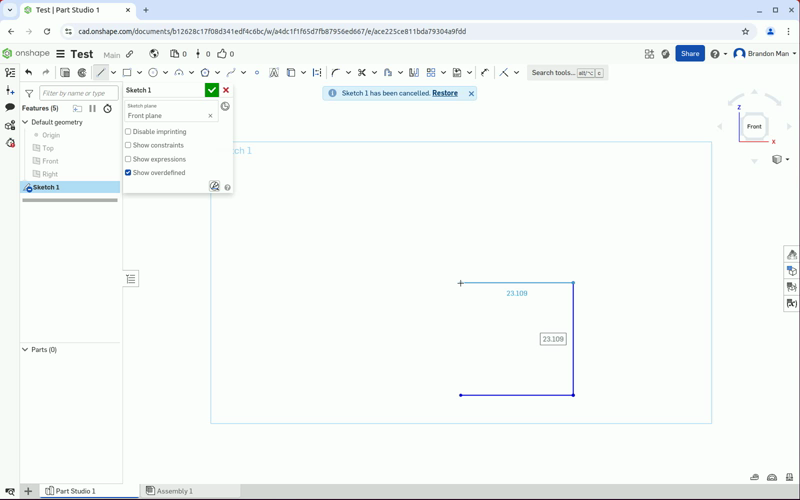
key_down(shift)
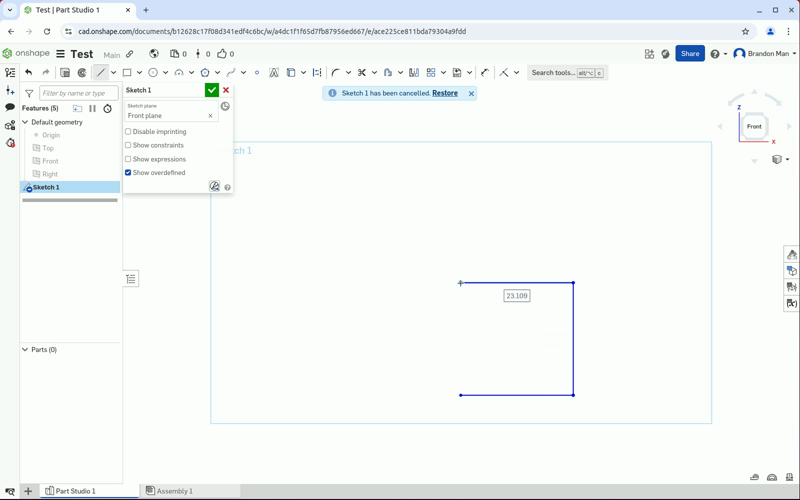
mouse_move(460, 395)
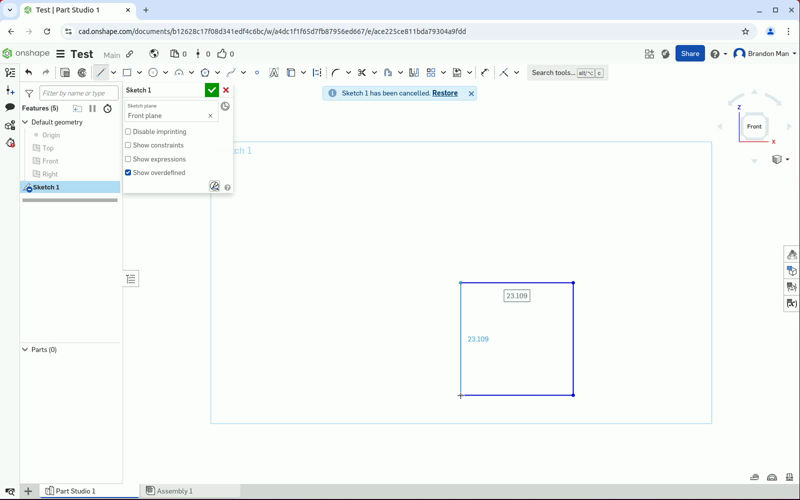
key_up(shift)
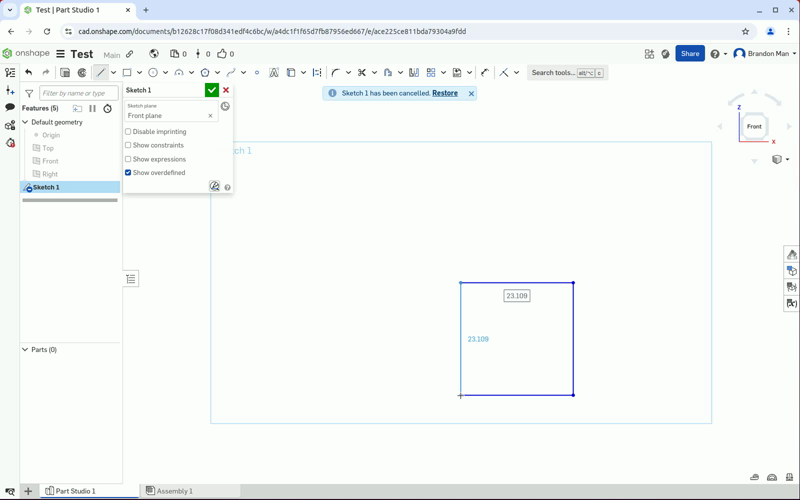
click(460, 395)
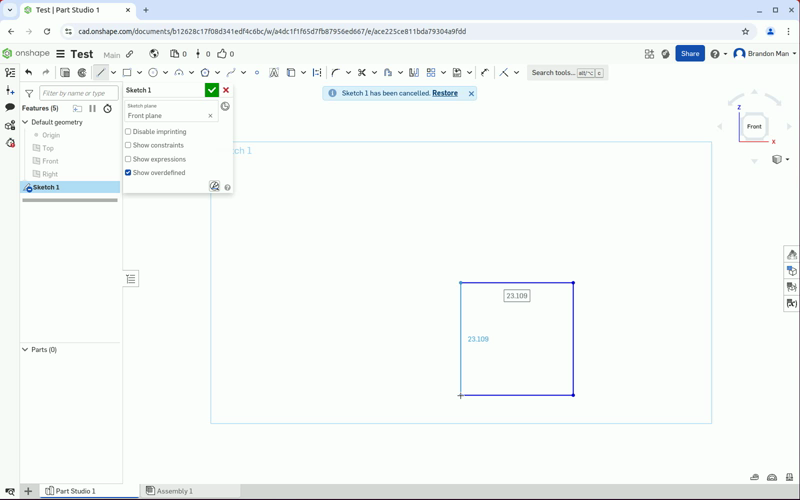
key(esc)
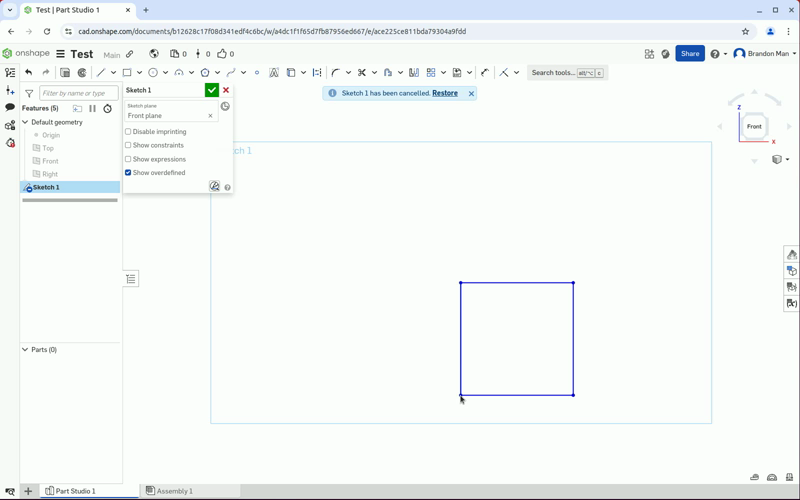
mouse_move(488, 292)
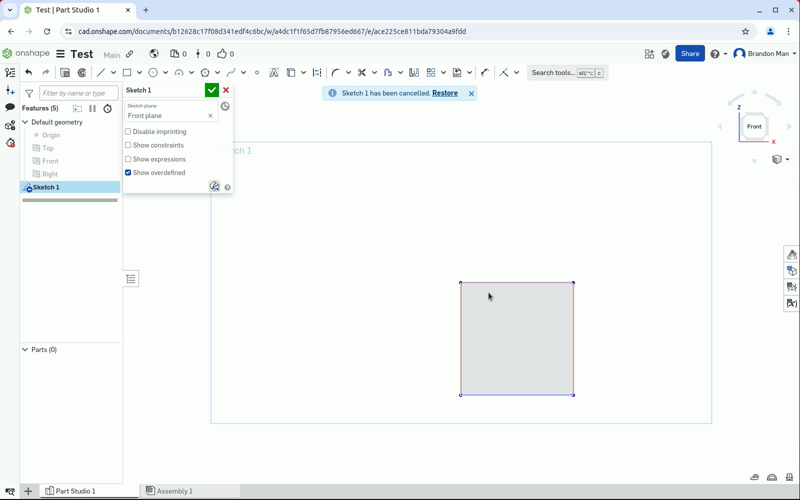
click(488, 292)
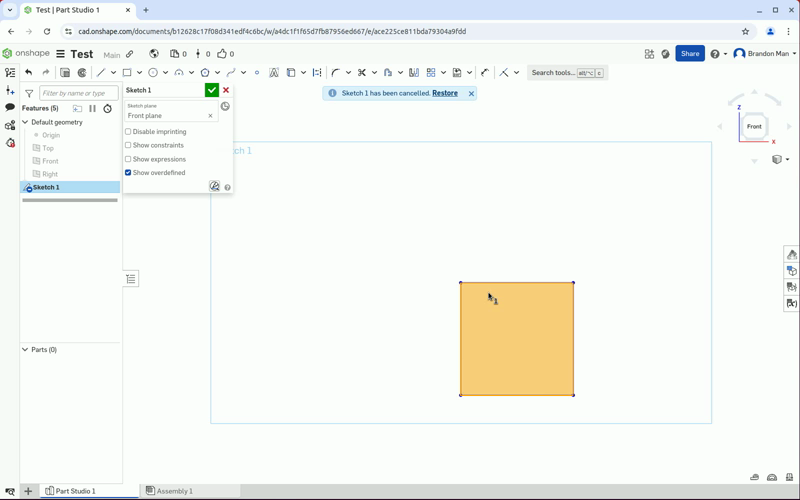
mouse_move(73, 352)
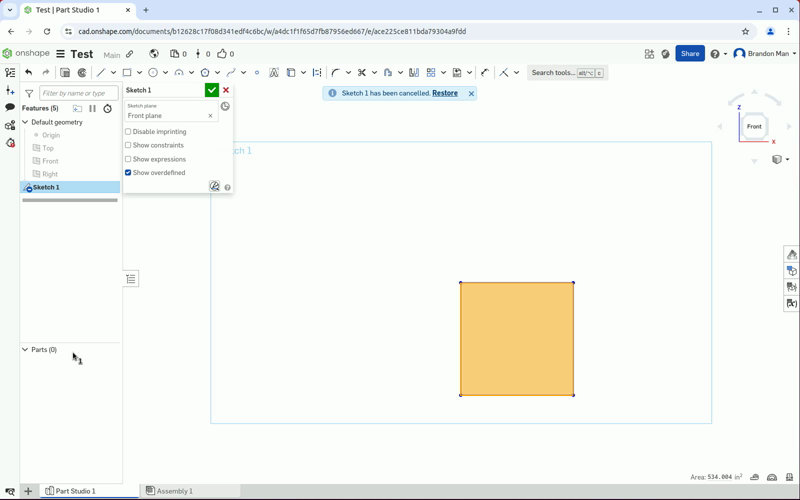
key(shift+y)
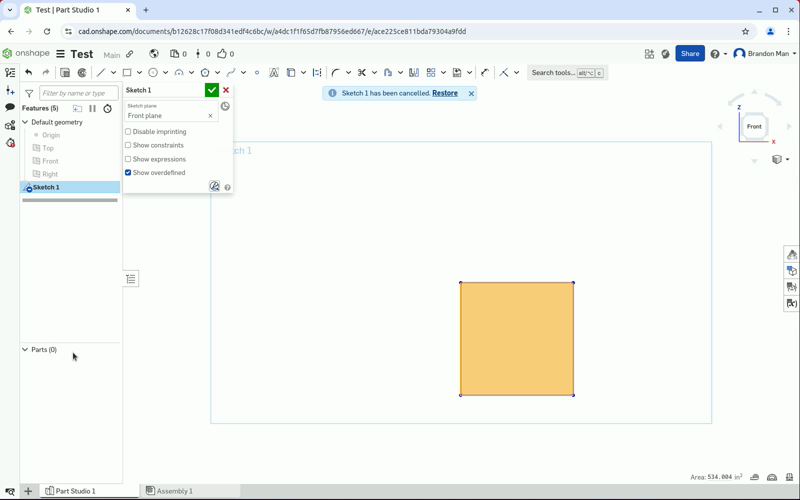
key(shift+e)
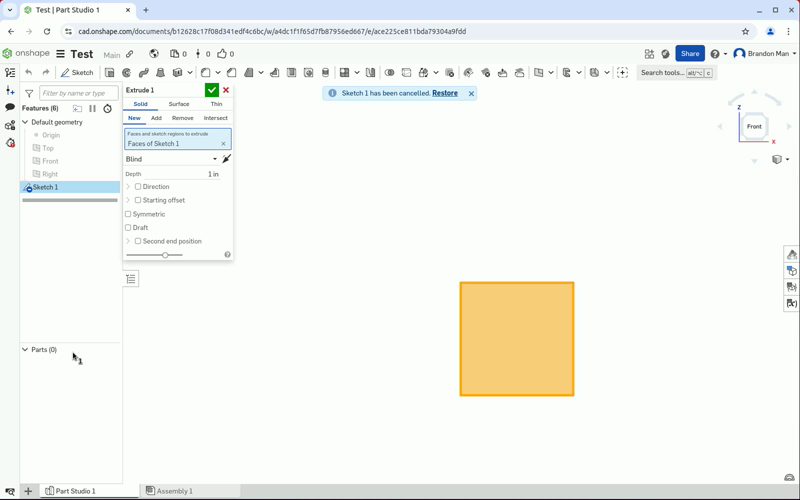
mouse_move(143, 106)
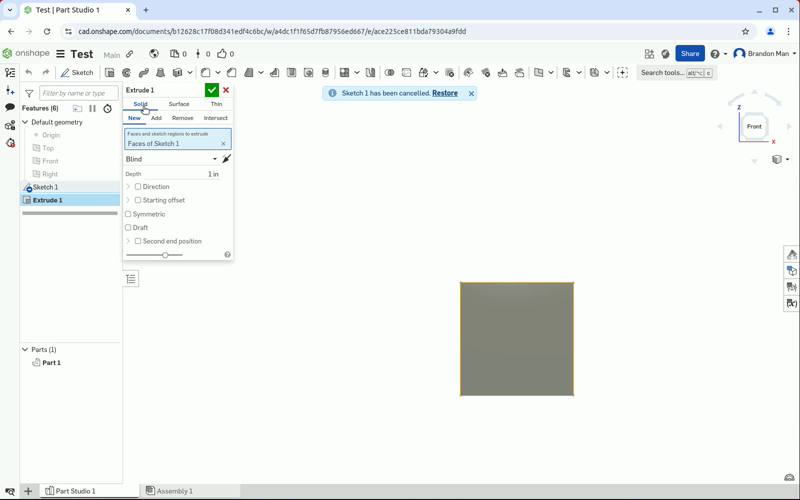
click(143, 106)
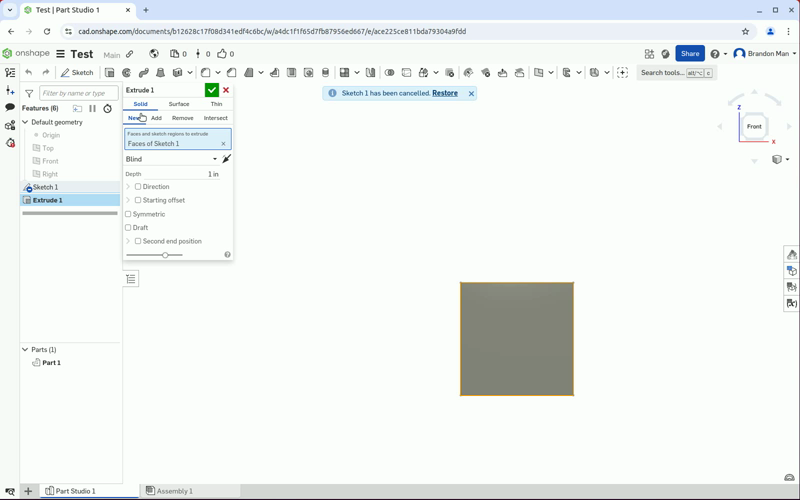
mouse_move(137, 120)
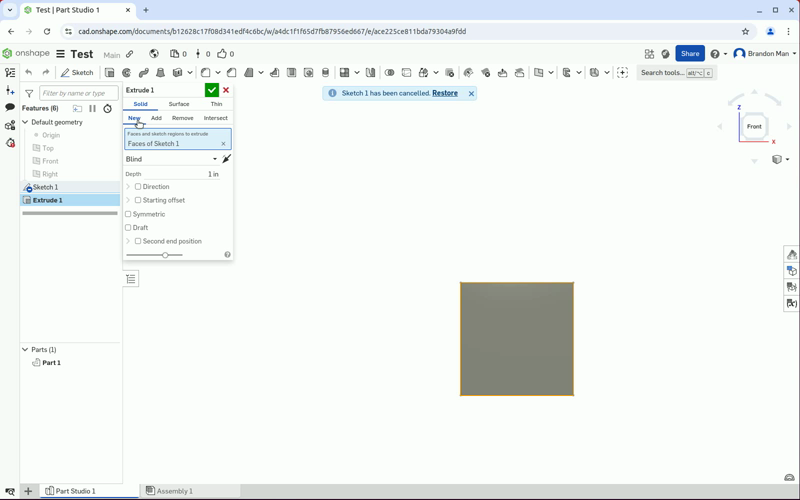
click(137, 120)
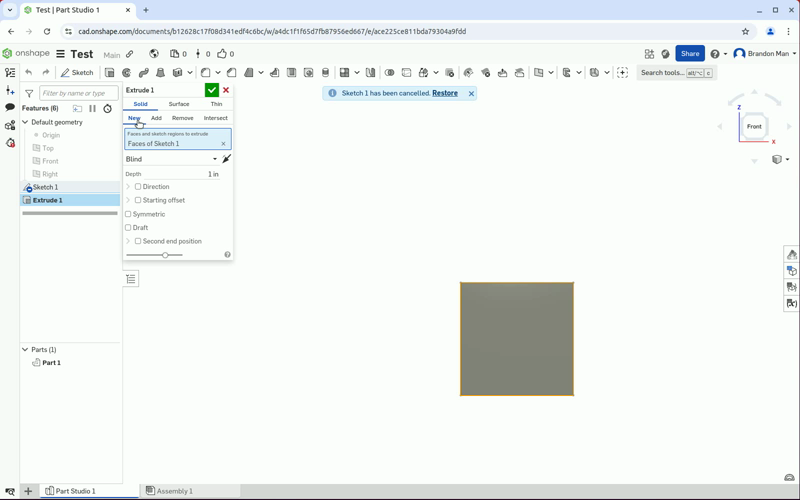
key(tab, 4)
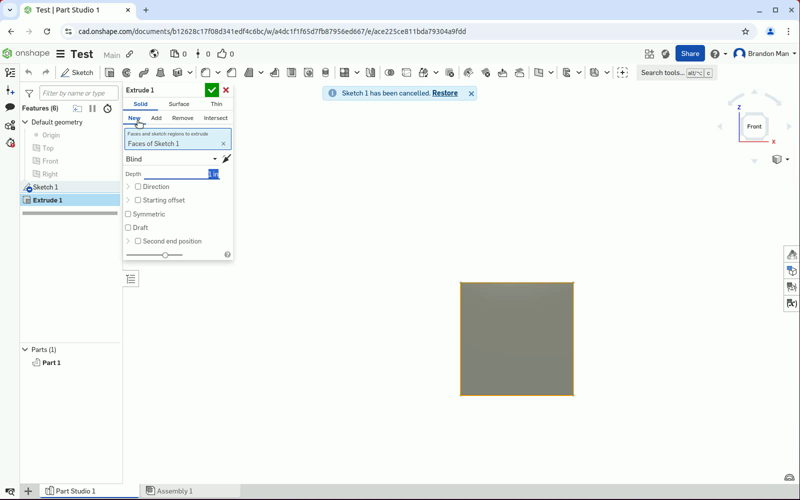
text(23.108)
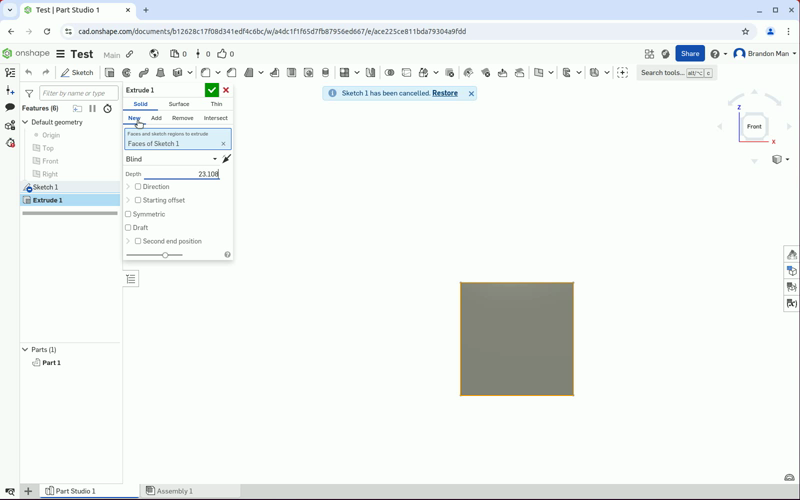
key(enter)
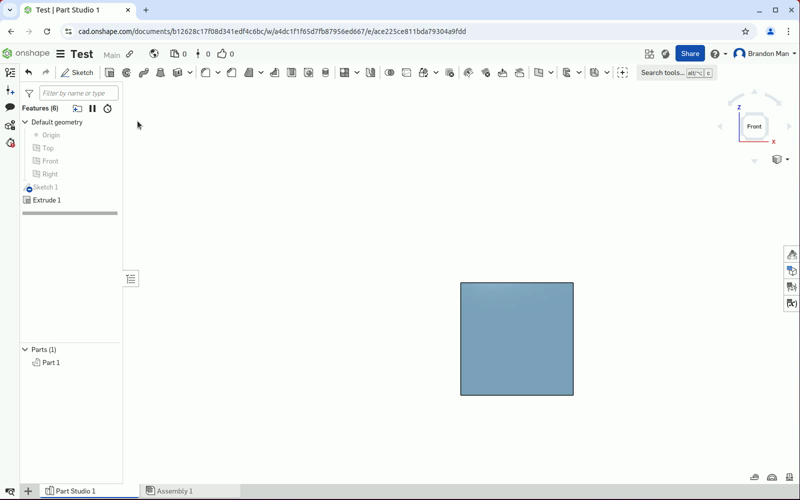
key(shift+h)
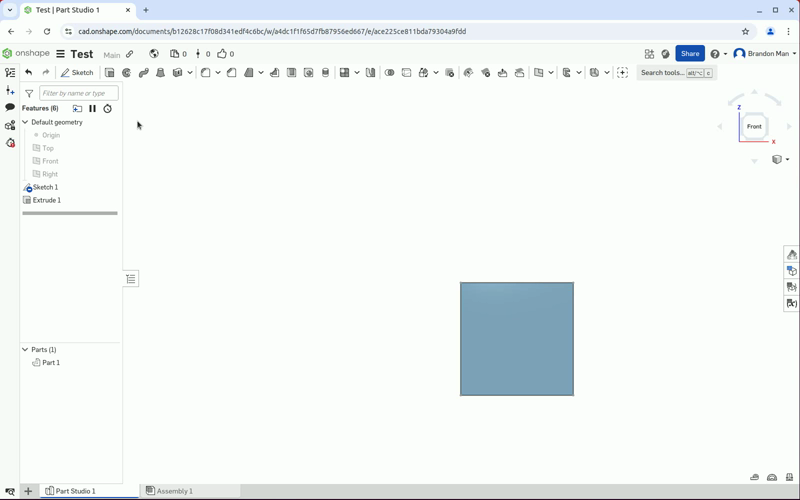
key(shift+h)
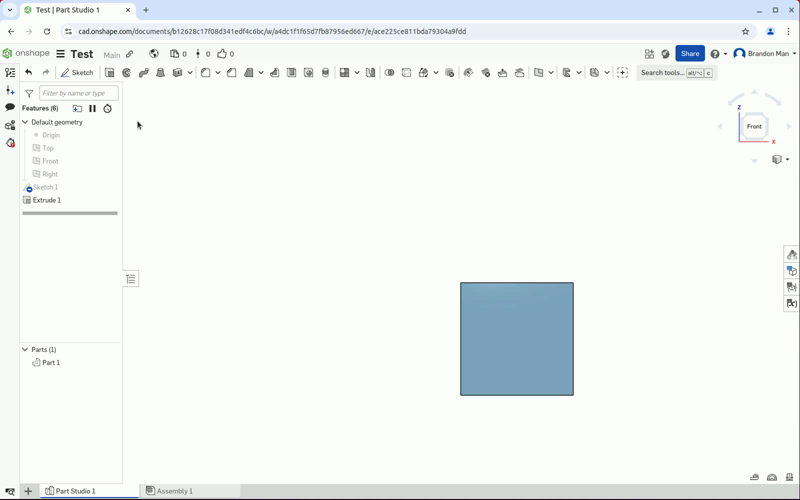
mouse_move(73, 189)
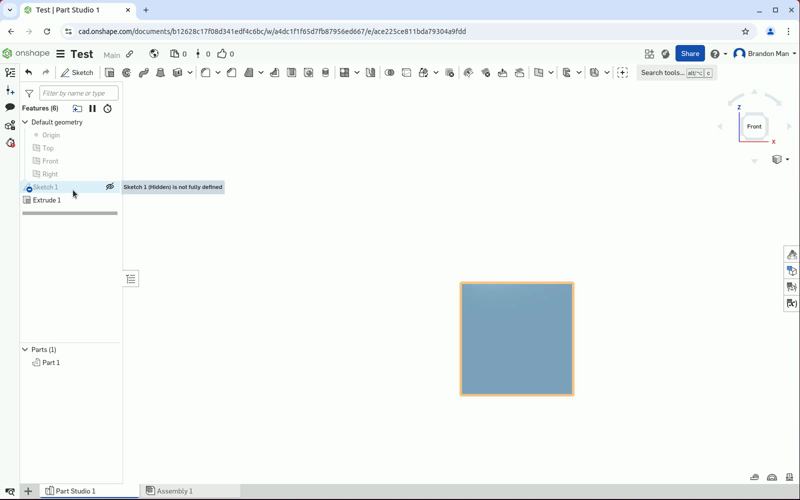
click(73, 189)
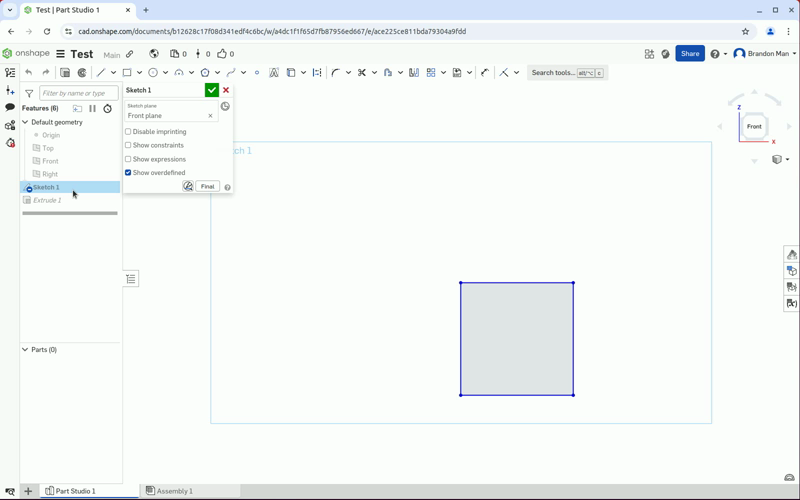
mouse_move(229, 92)
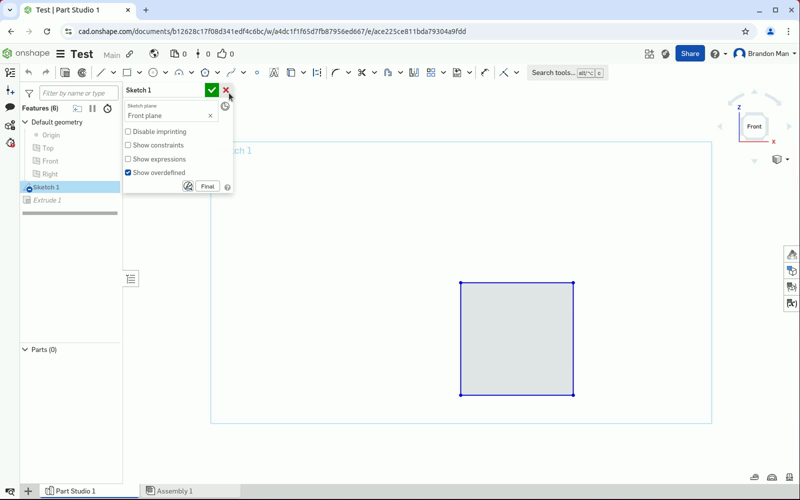
click(229, 92)
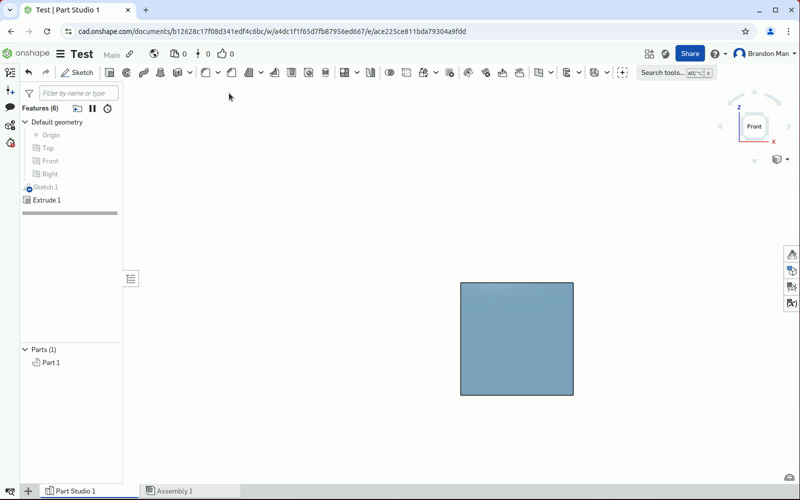
mouse_move(541, 75)
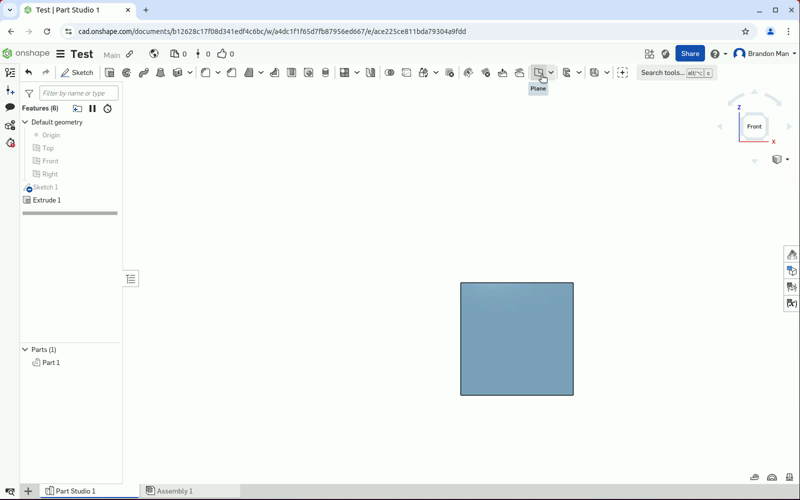
click(541, 75)
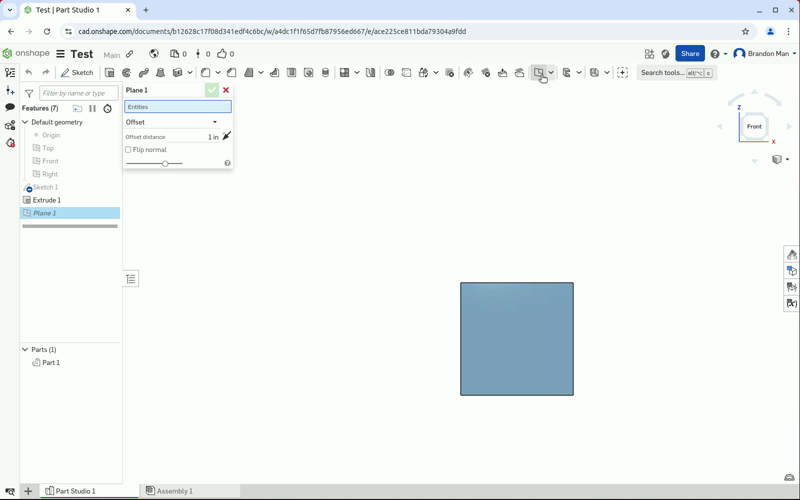
mouse_move(73, 163)
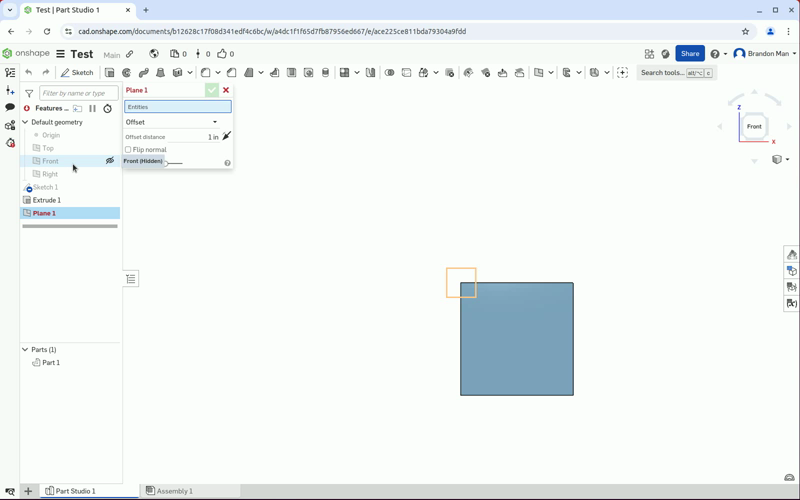
click(73, 163)
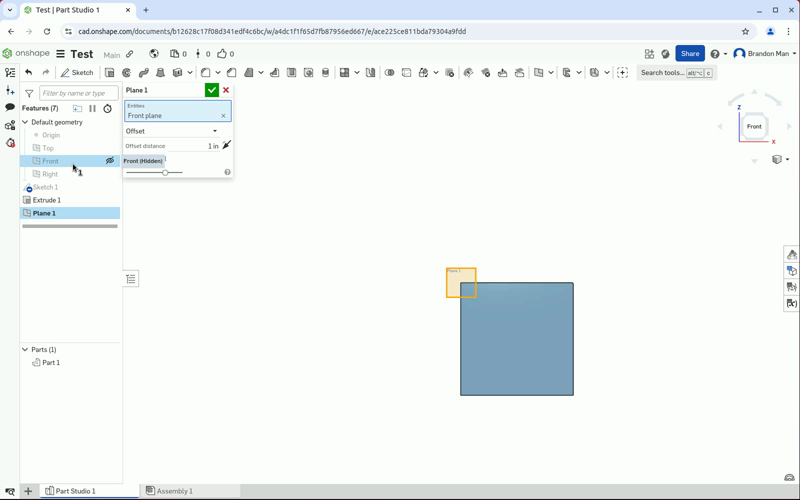
key(tab, 2)
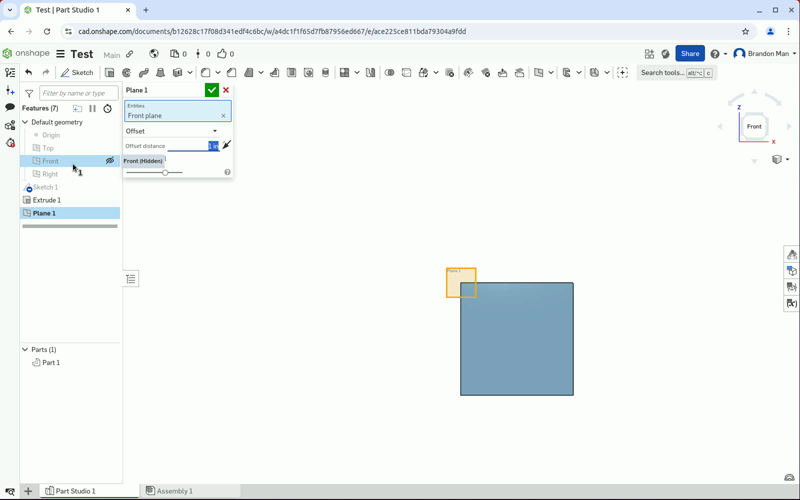
text(23.108)
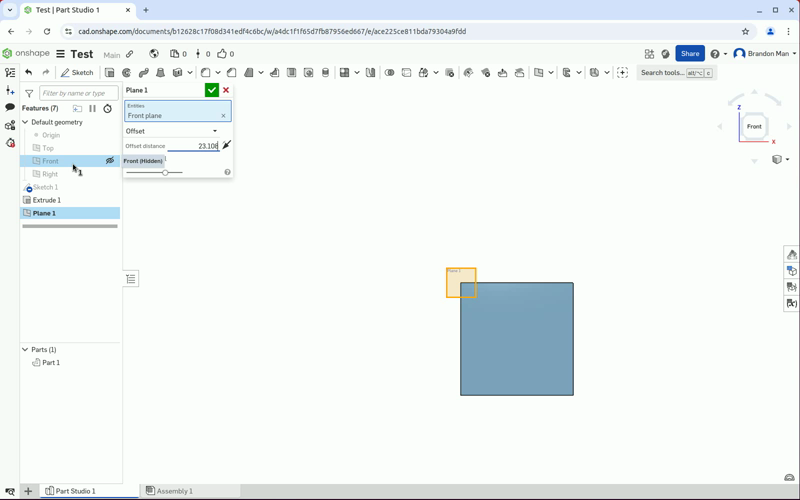
key(enter, 2)
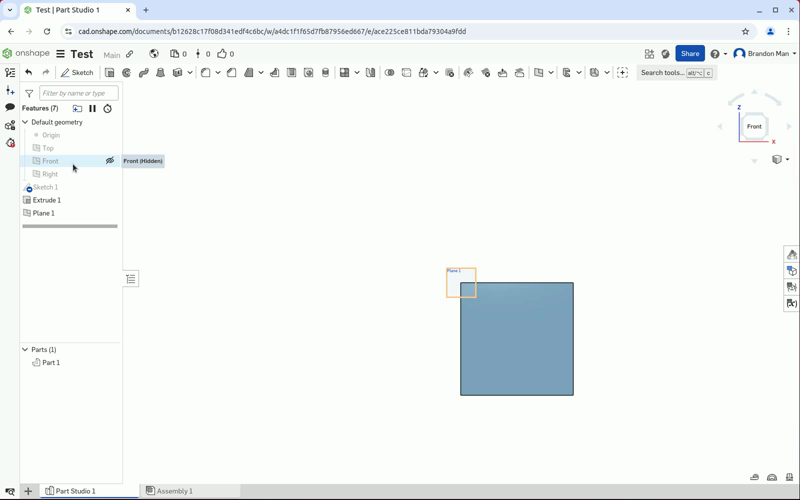
key(shift+s)
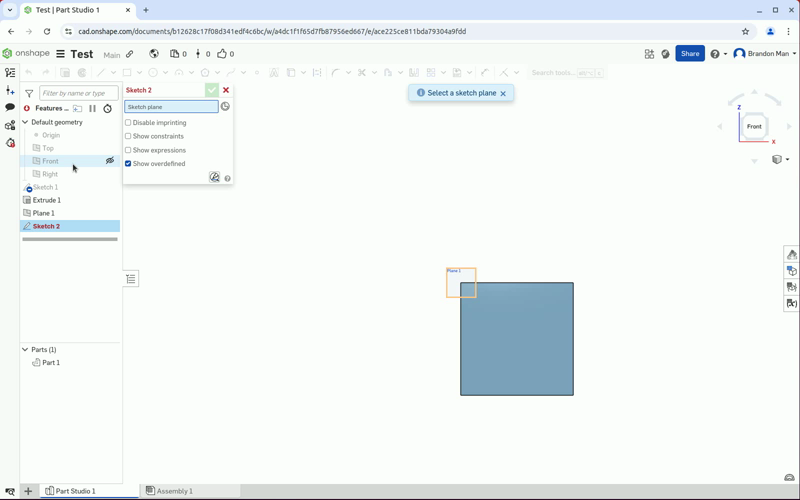
mouse_move(73, 215)
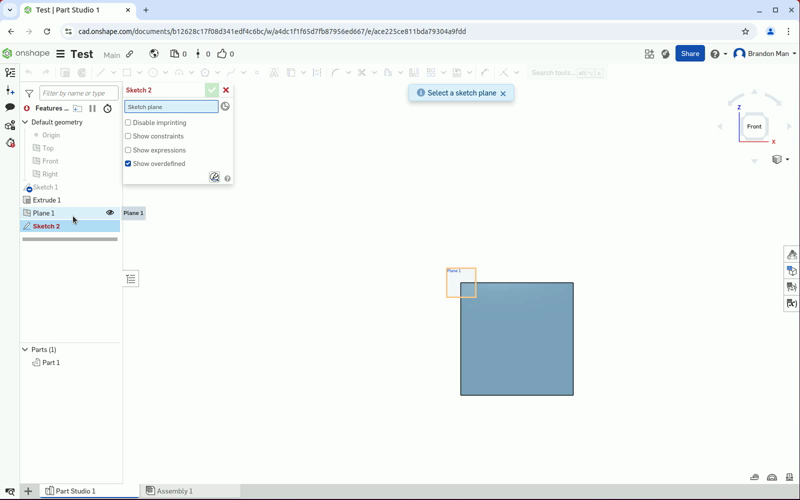
click(73, 215)
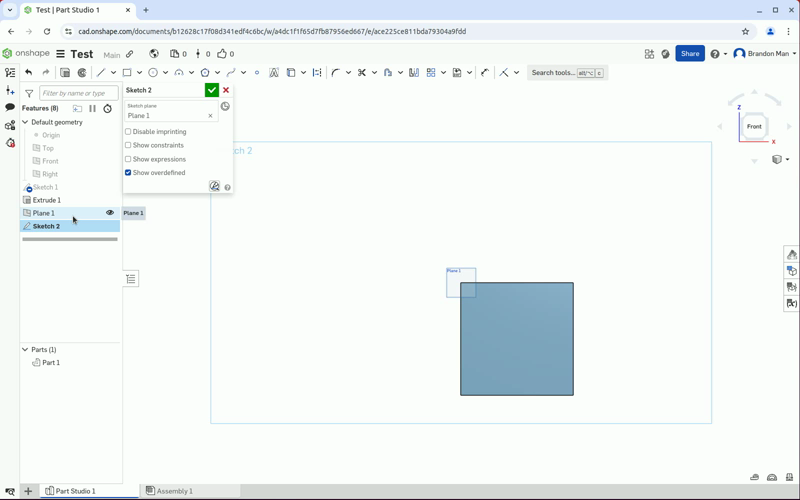
mouse_move(73, 352)
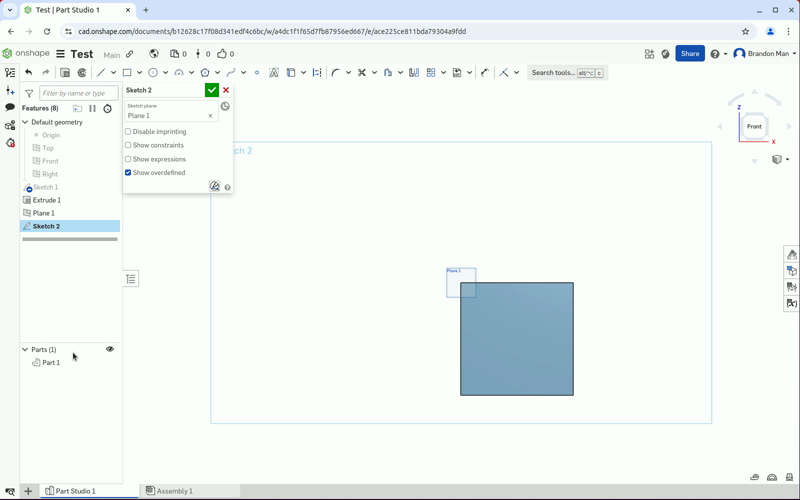
key(y)
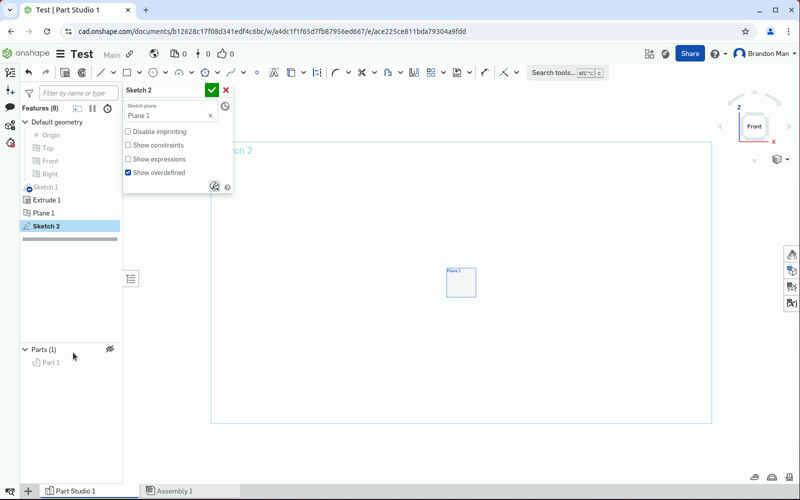
key(l)
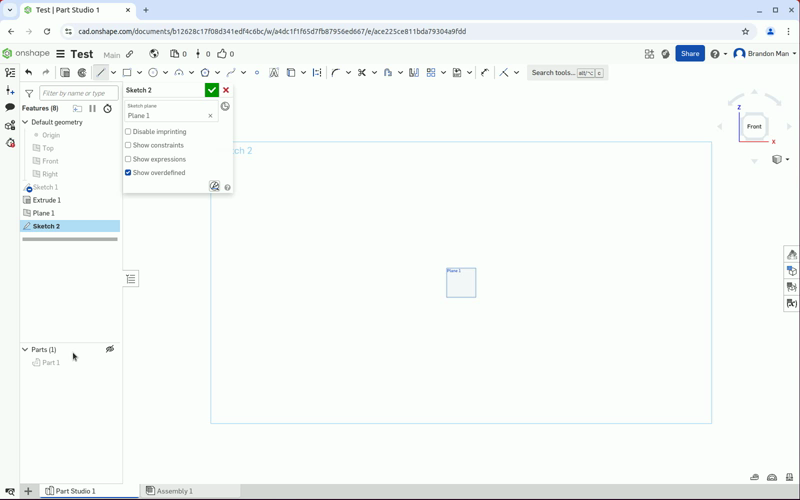
key_down(shift)
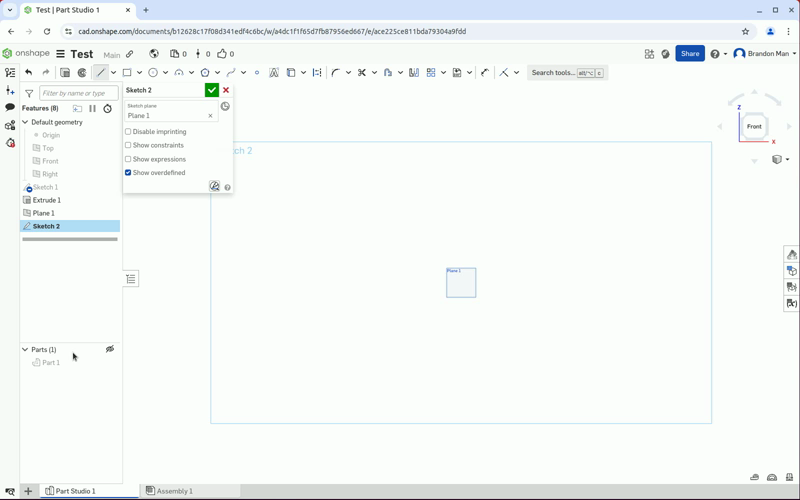
mouse_move(460, 339)
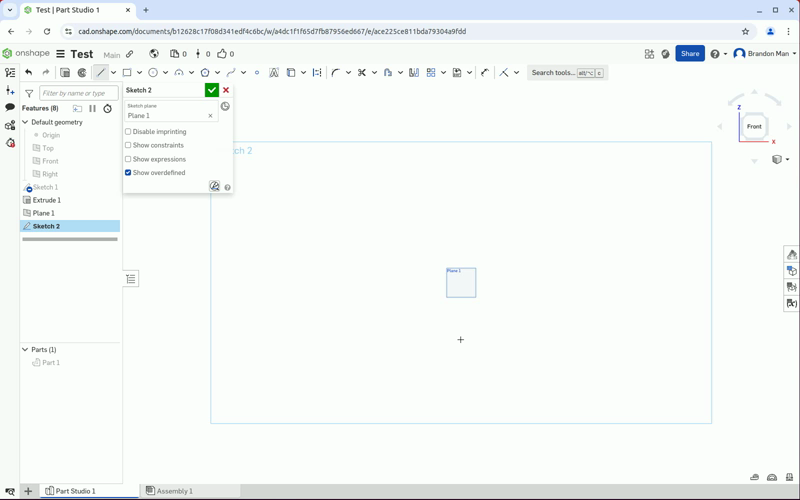
click(460, 339)
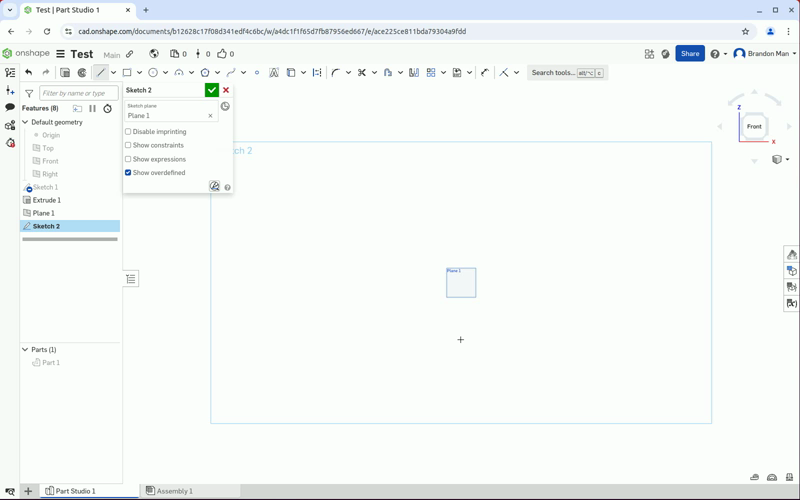
key_up(shift)
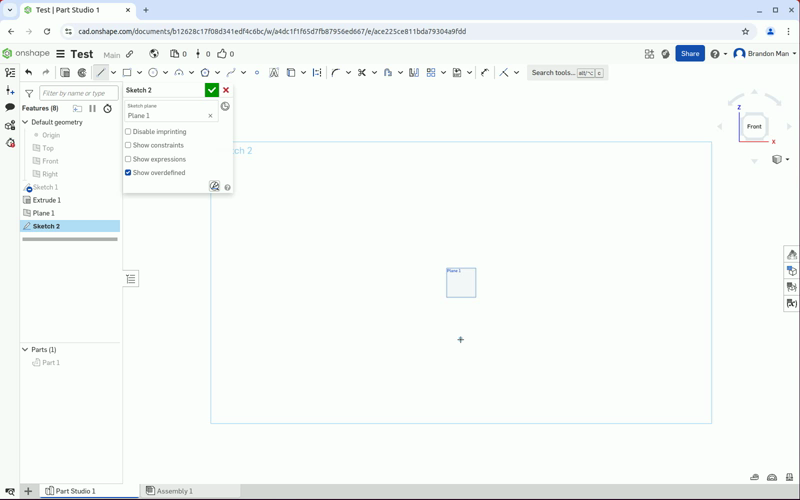
key_down(shift)
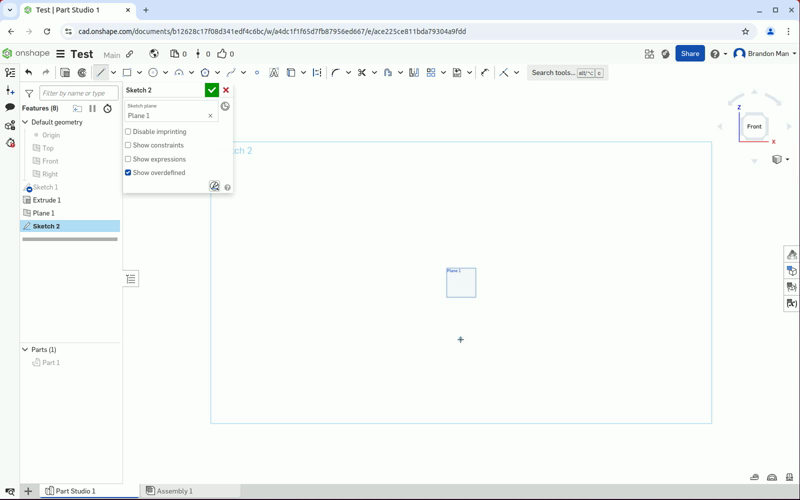
mouse_move(490, 339)
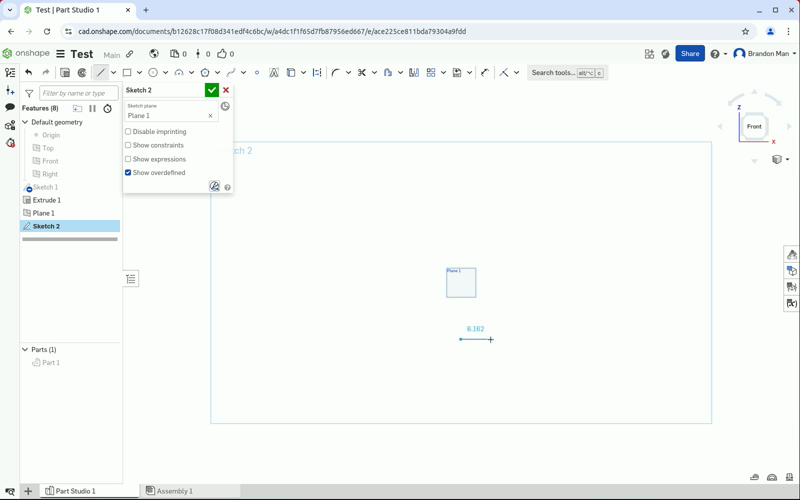
mouse_move(517, 339)
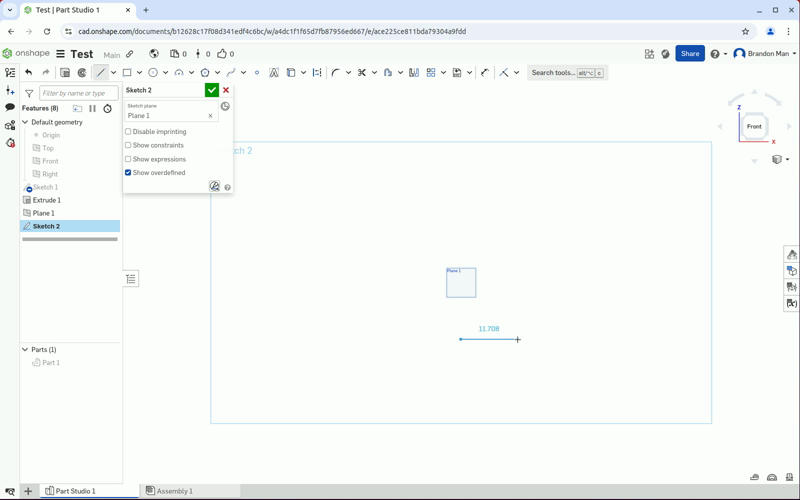
click(517, 339)
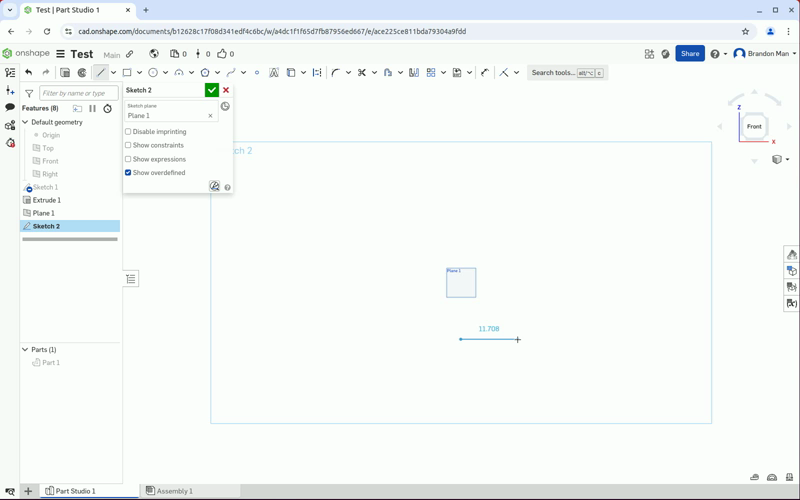
key_up(shift)
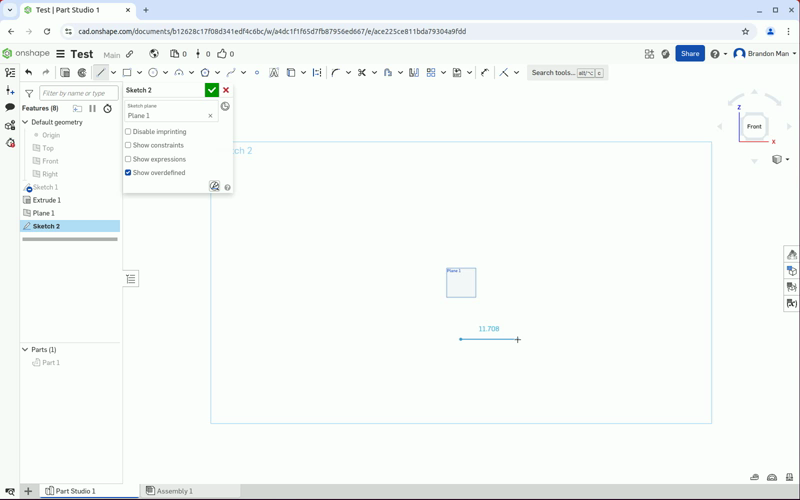
key_down(shift)
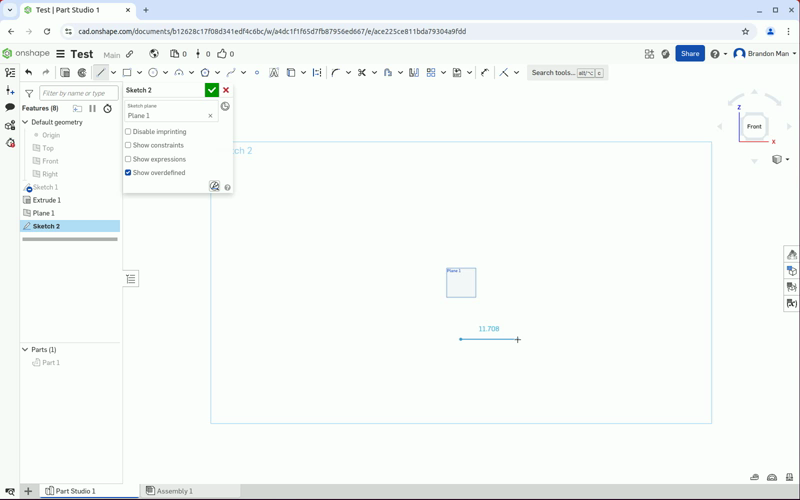
mouse_move(547, 339)
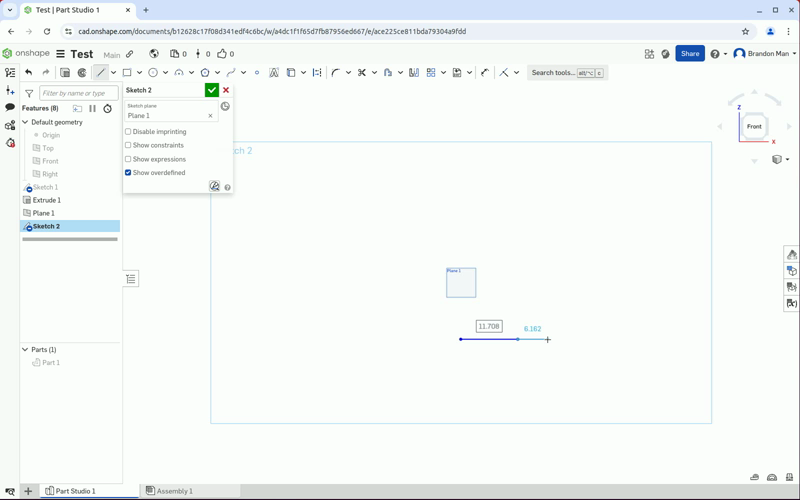
mouse_move(517, 282)
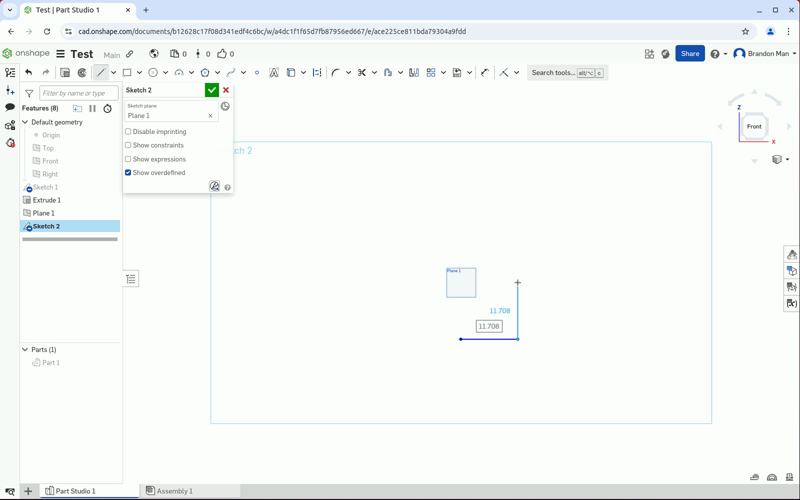
click(517, 282)
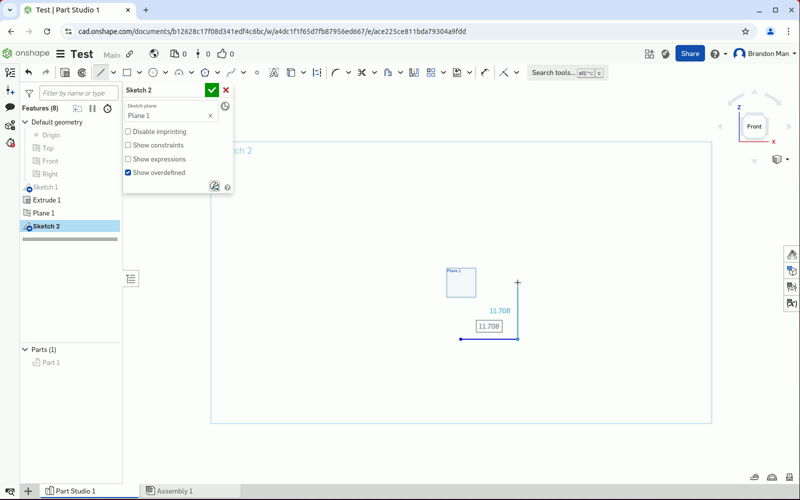
key_up(shift)
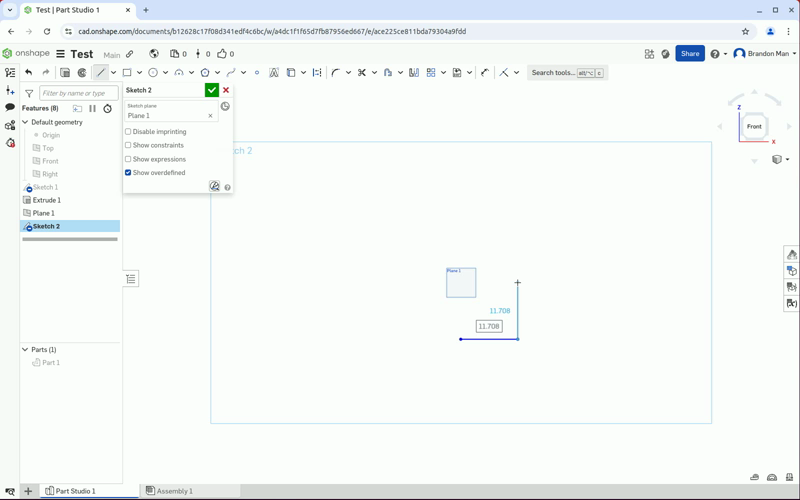
key_down(shift)
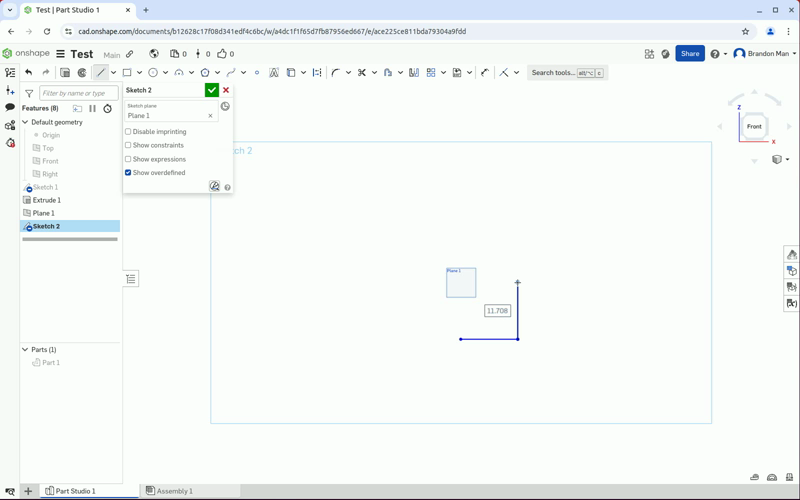
mouse_move(547, 282)
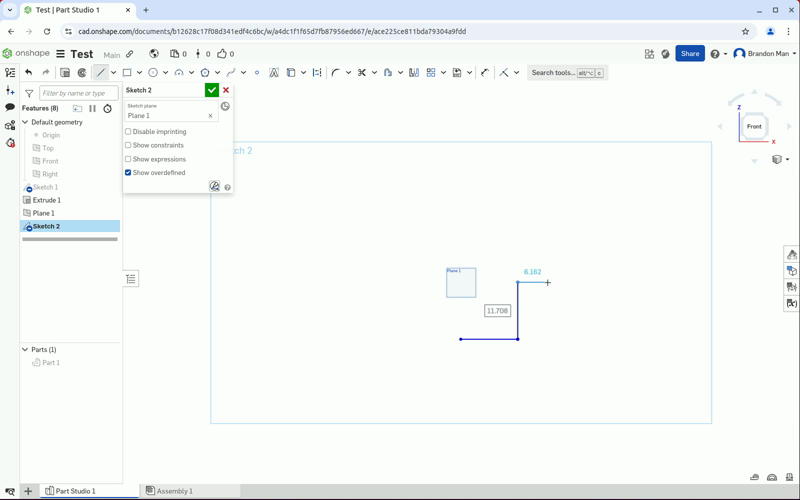
mouse_move(460, 282)
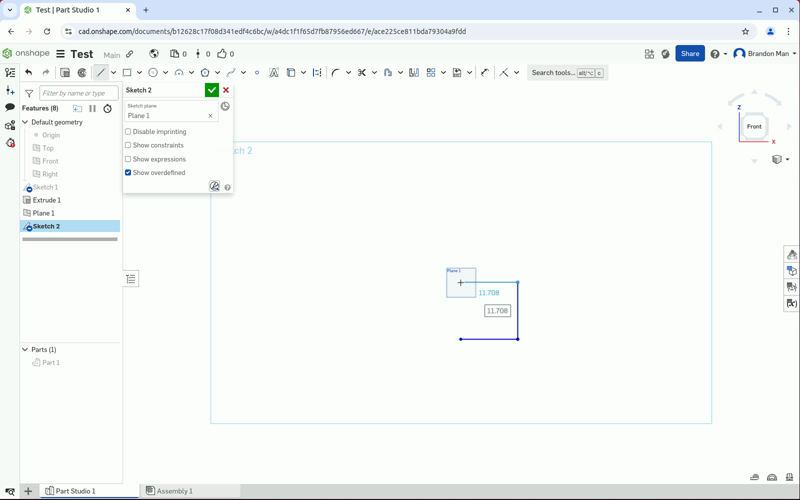
click(460, 282)
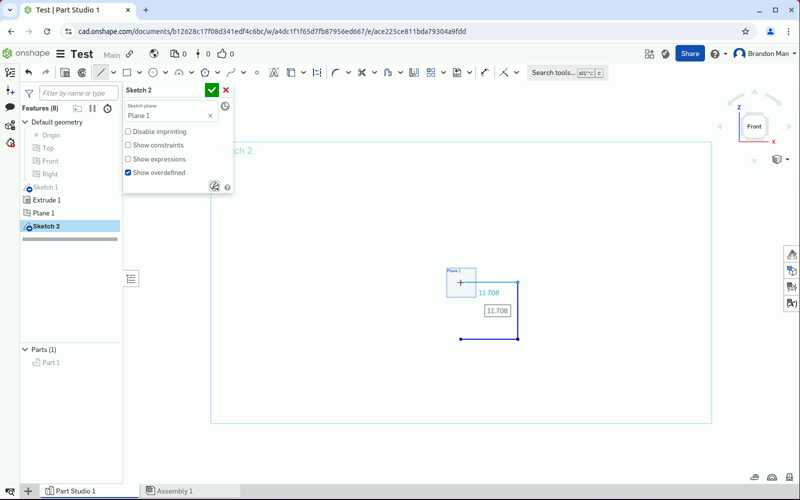
key_up(shift)
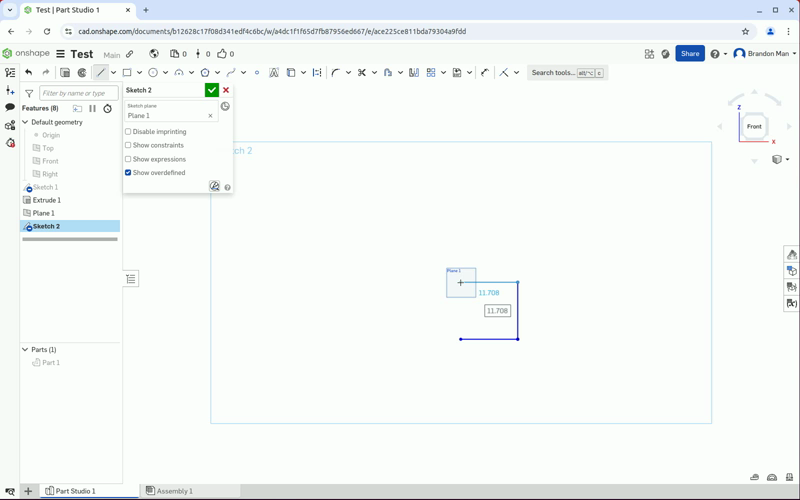
mouse_move(490, 282)
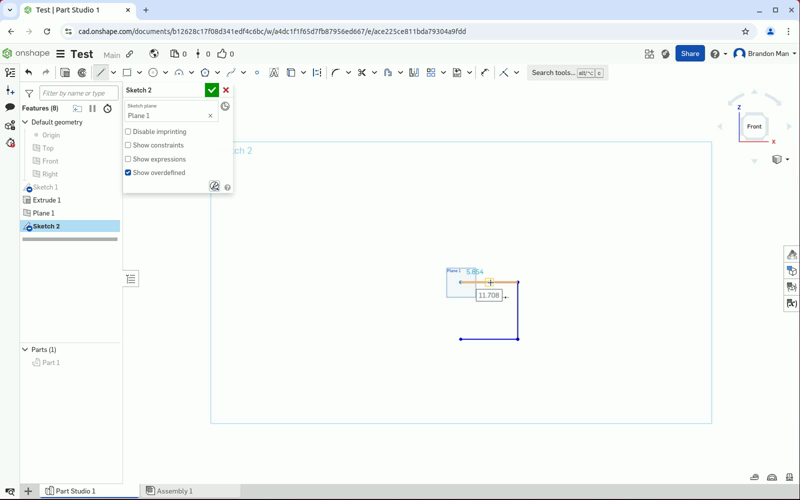
key_down(shift)
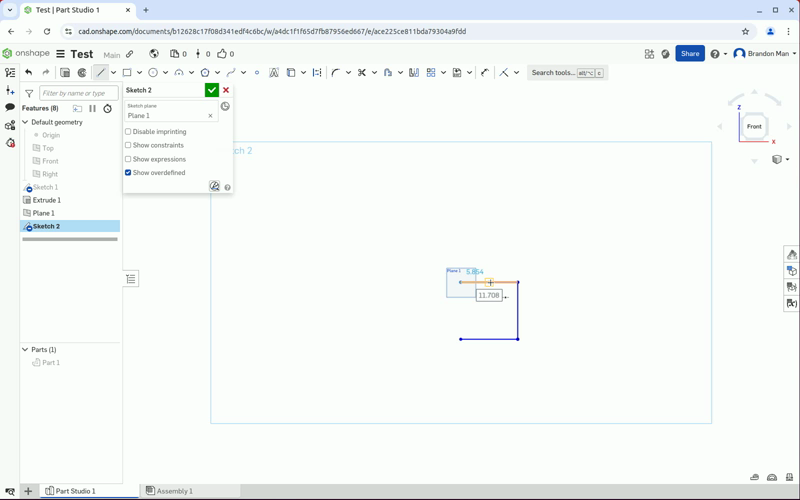
mouse_move(460, 339)
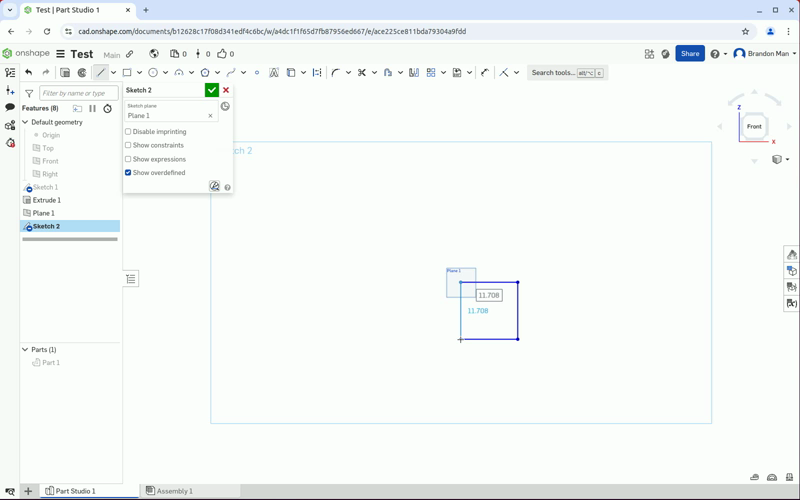
key_up(shift)
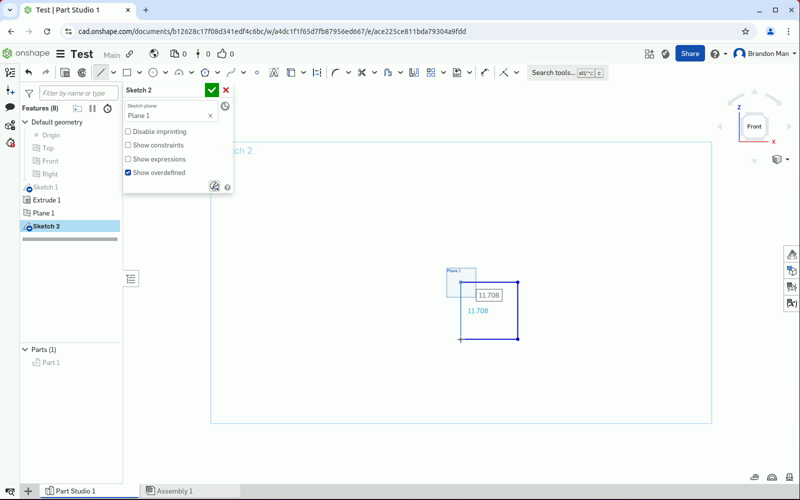
click(460, 339)
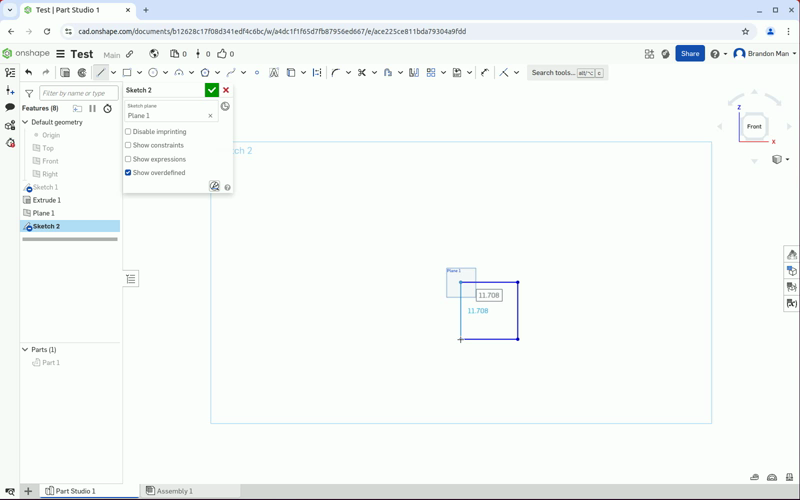
key(esc)
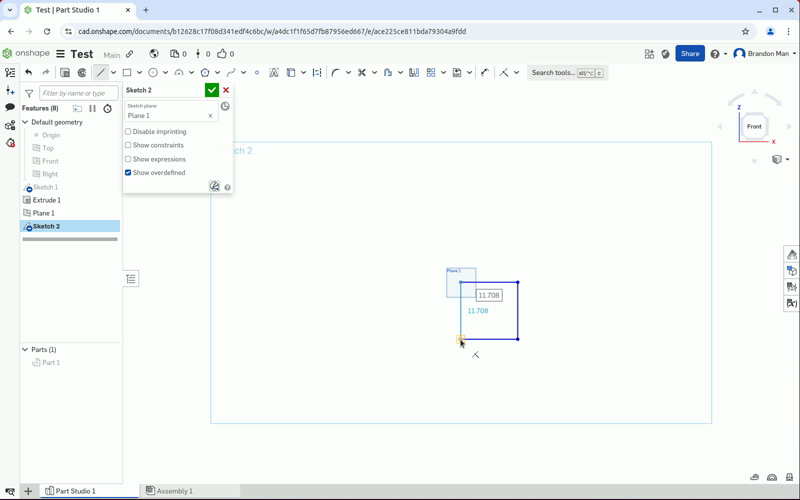
mouse_move(499, 334)
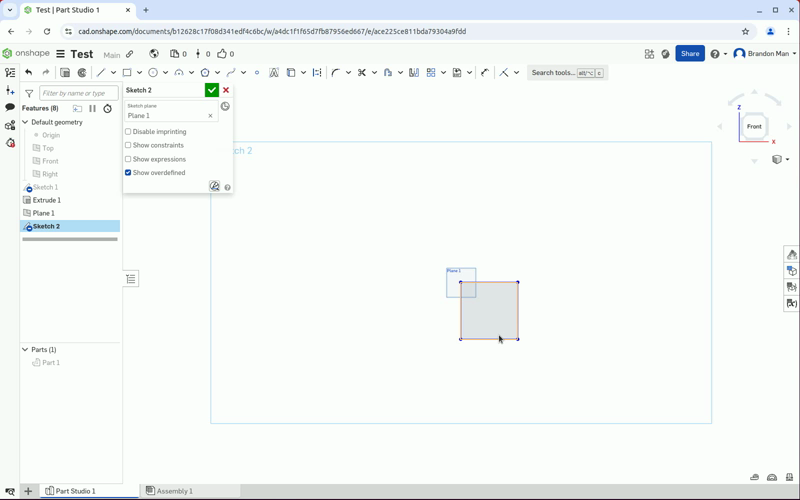
click(499, 334)
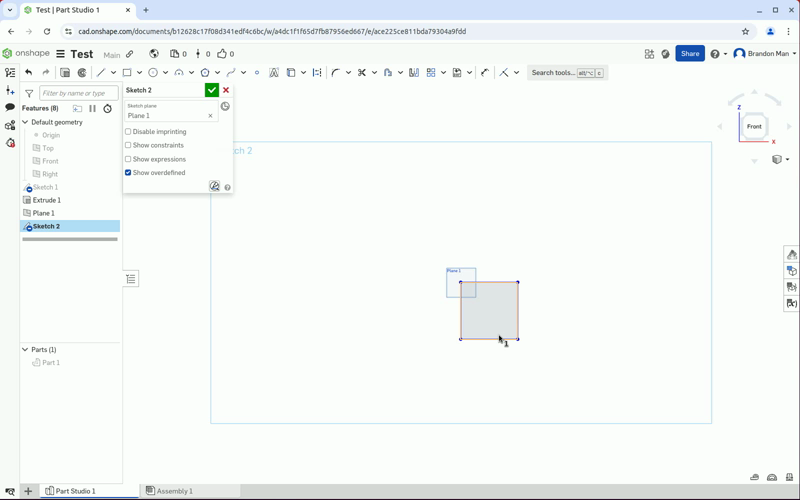
mouse_move(73, 352)
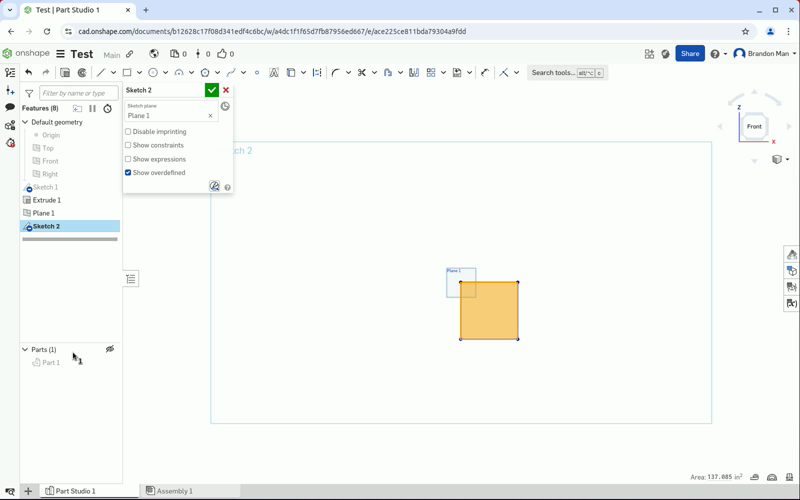
key(shift+y)
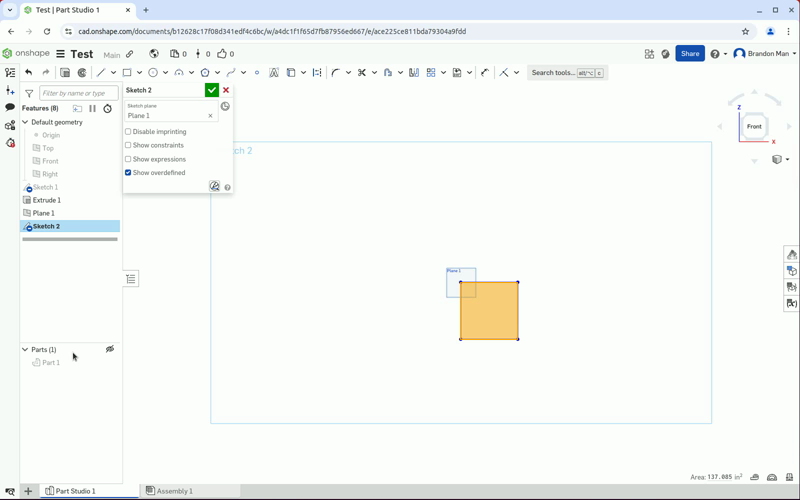
key(shift+e)
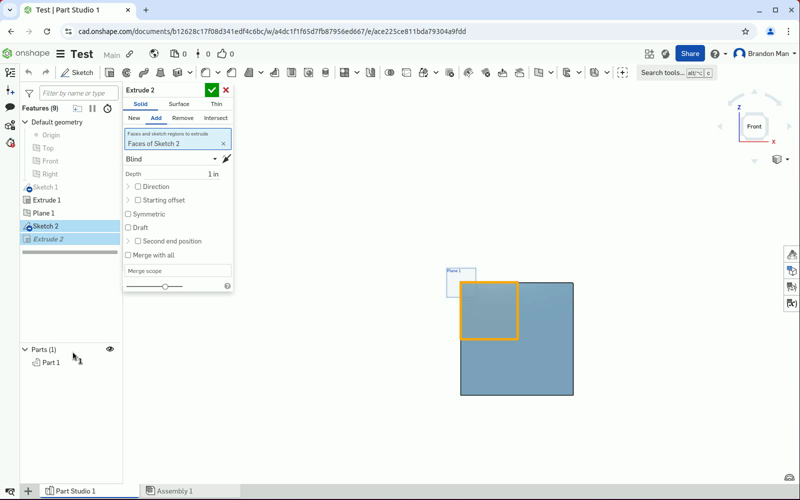
mouse_move(143, 106)
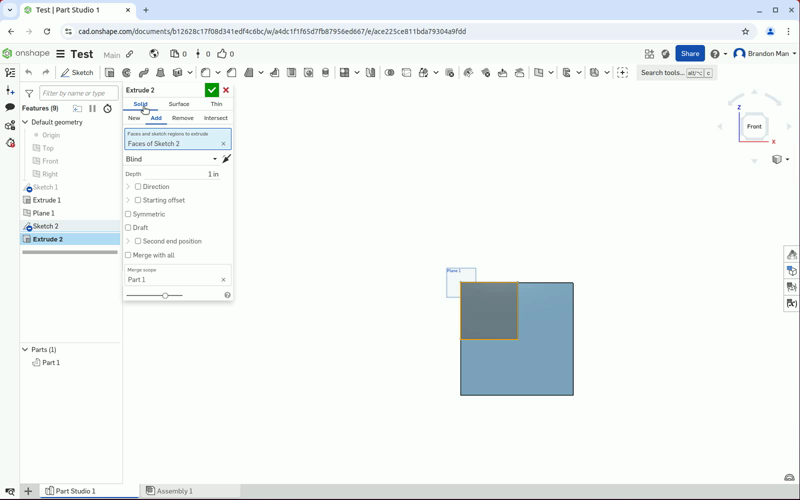
click(143, 106)
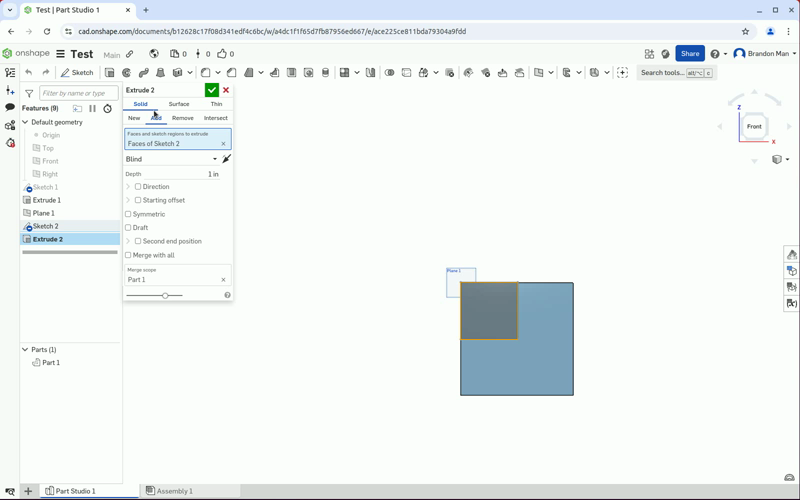
mouse_move(186, 120)
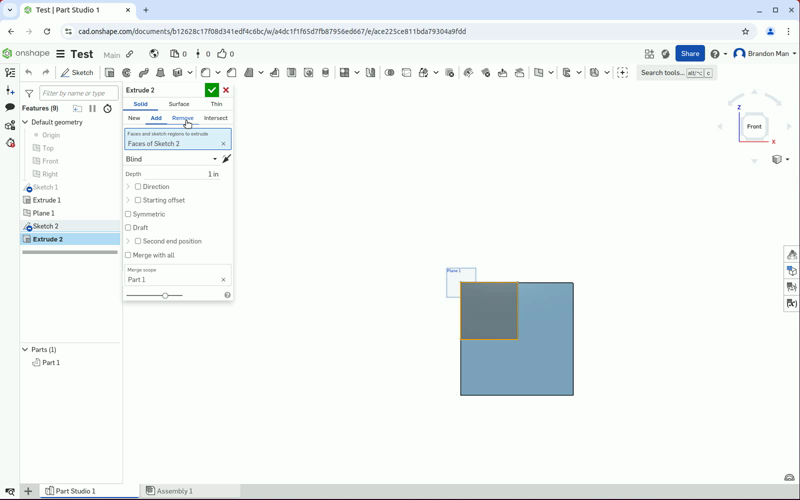
click(186, 120)
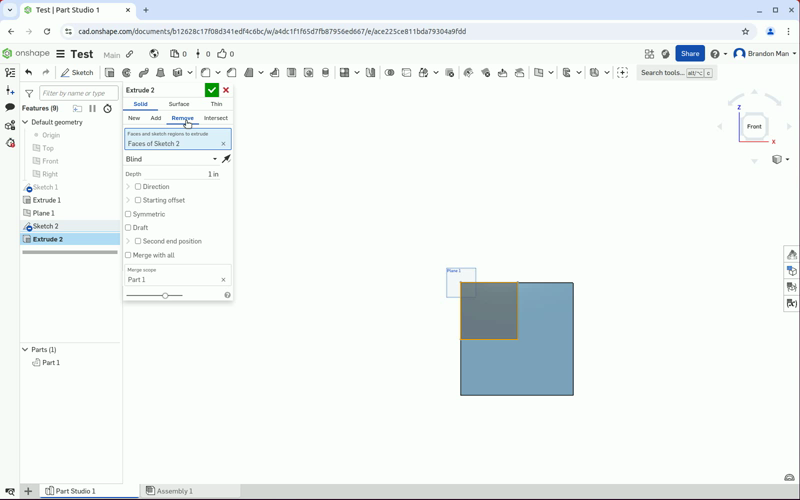
key(tab, 4)
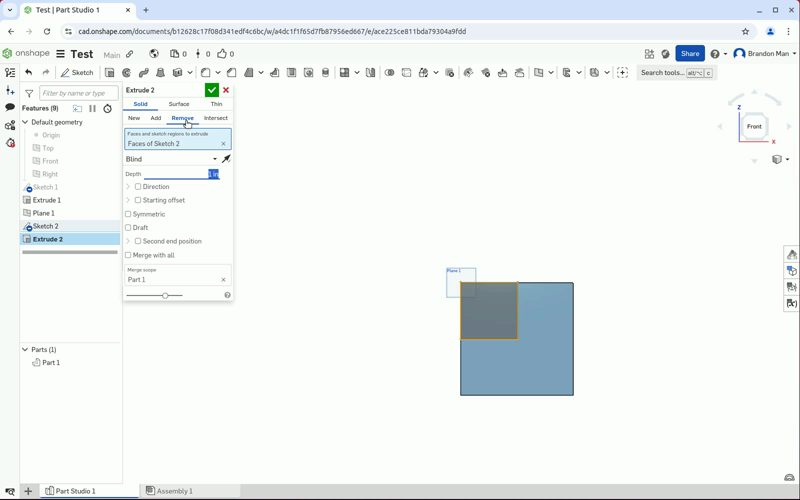
text(11.554)
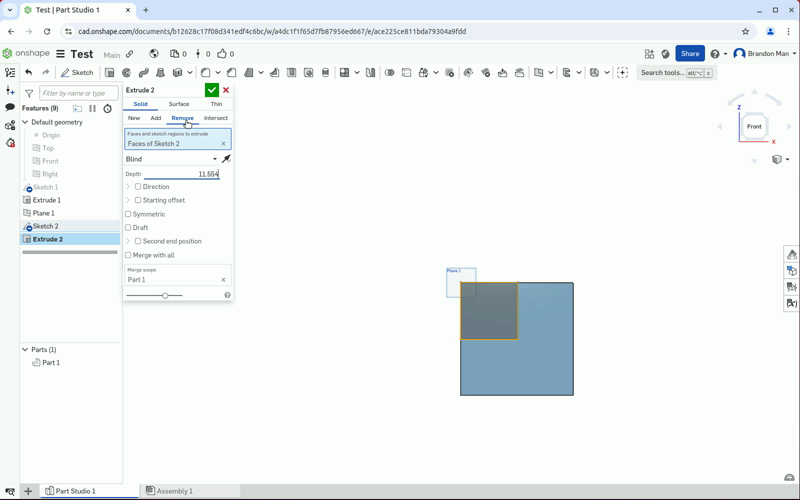
key(tab, 6)
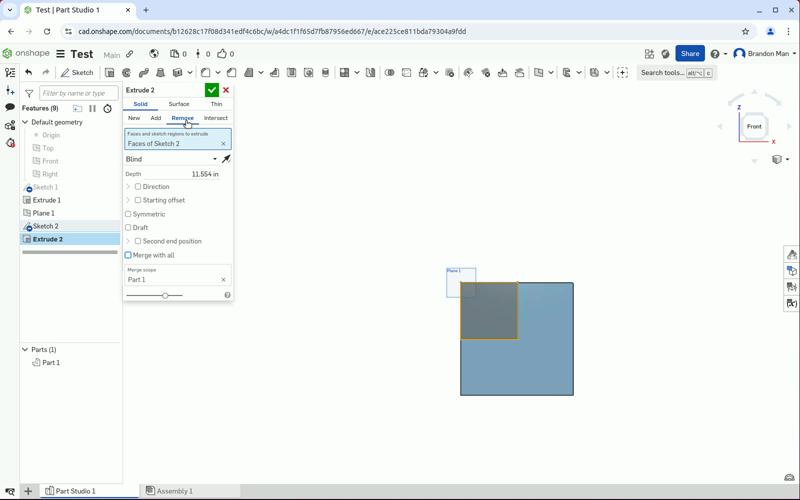
key(space)
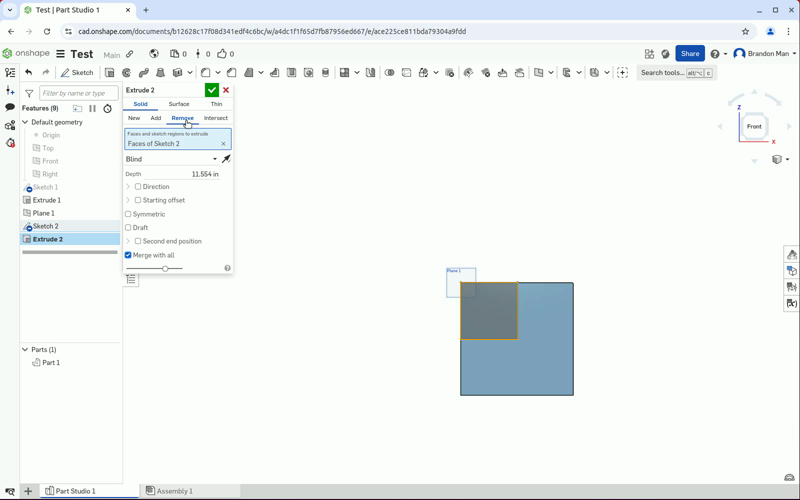
key(enter)
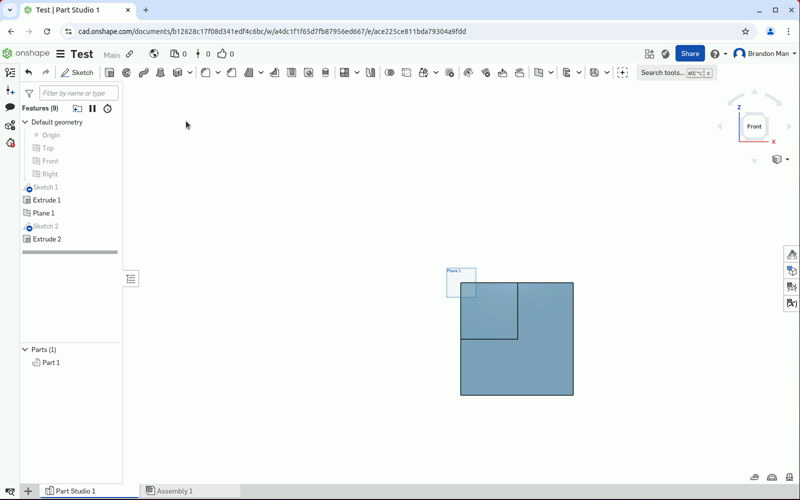
key(shift+h)
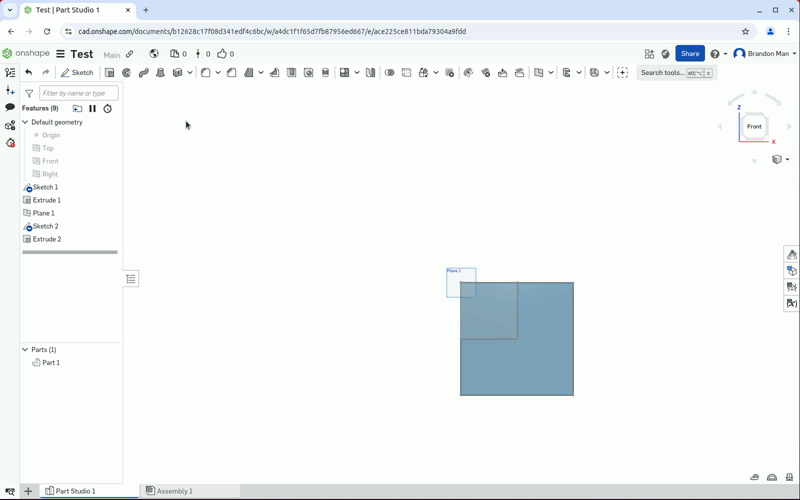
key(shift+h)
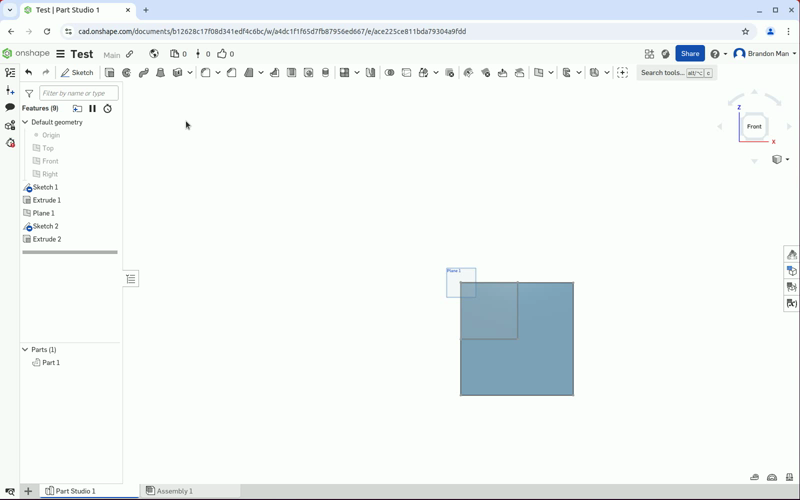
key(shift+7)
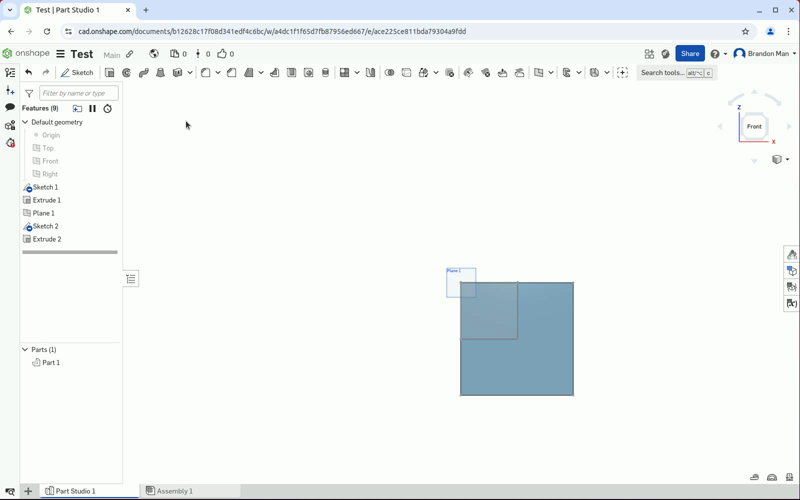
key(left, 2)
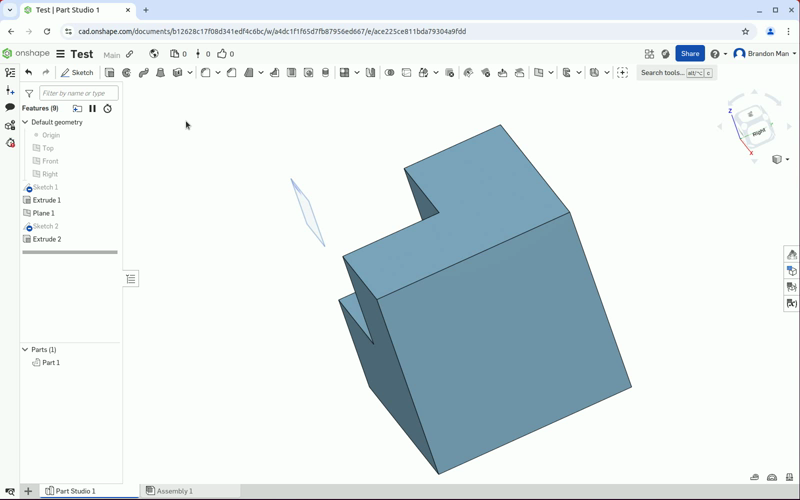
key(down, 2)
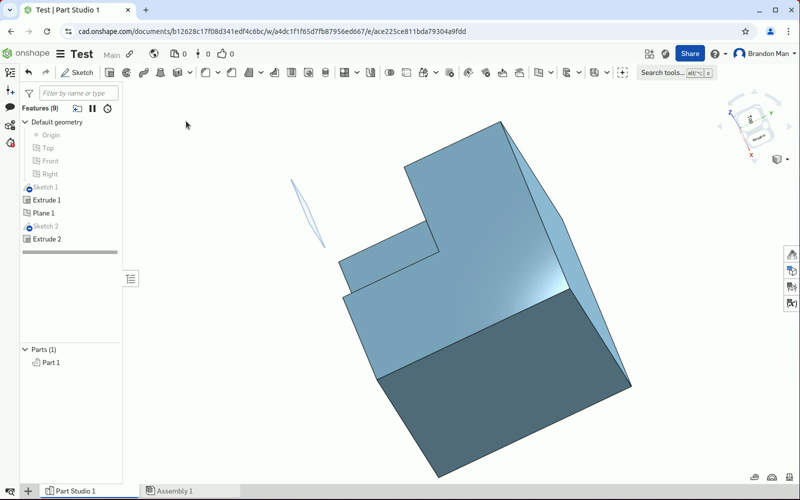
key(up, 2)
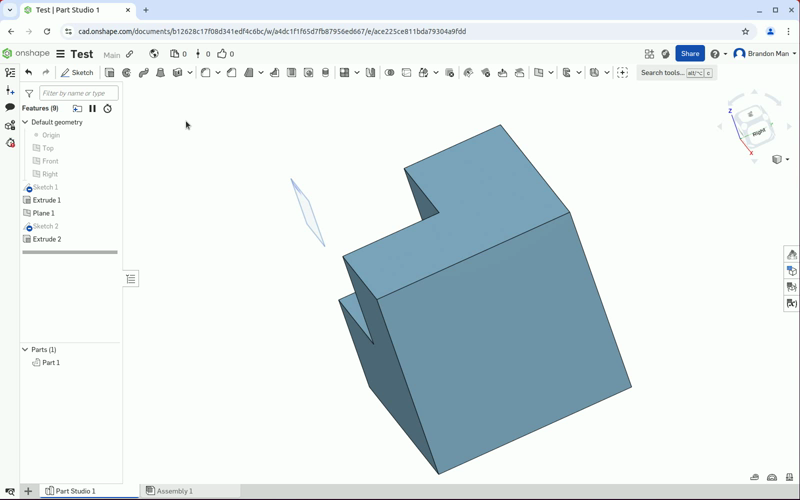
key(right, 2)
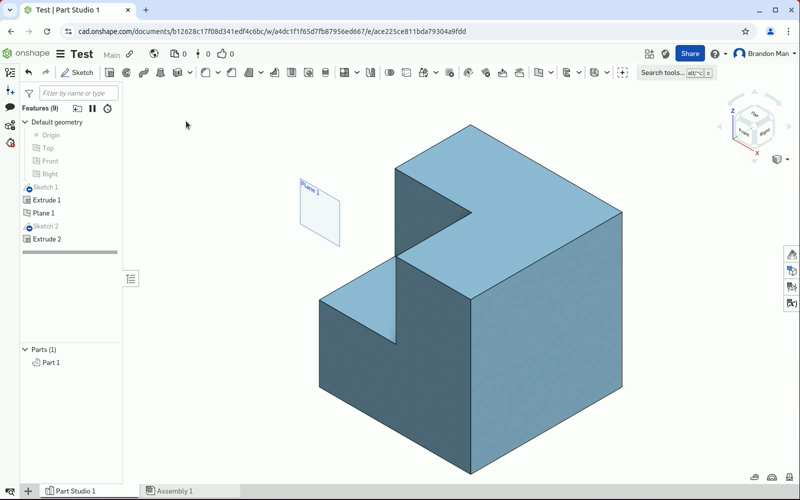
mouse_move(73, 189)
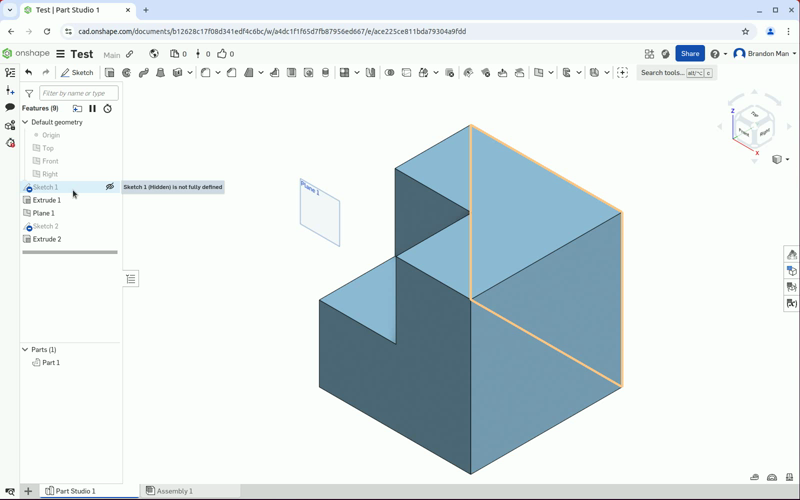
click(73, 189)